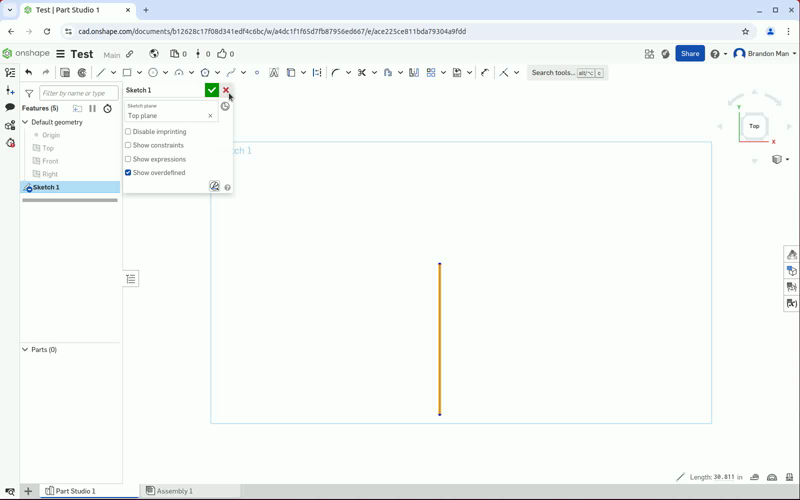
key(shift+h)
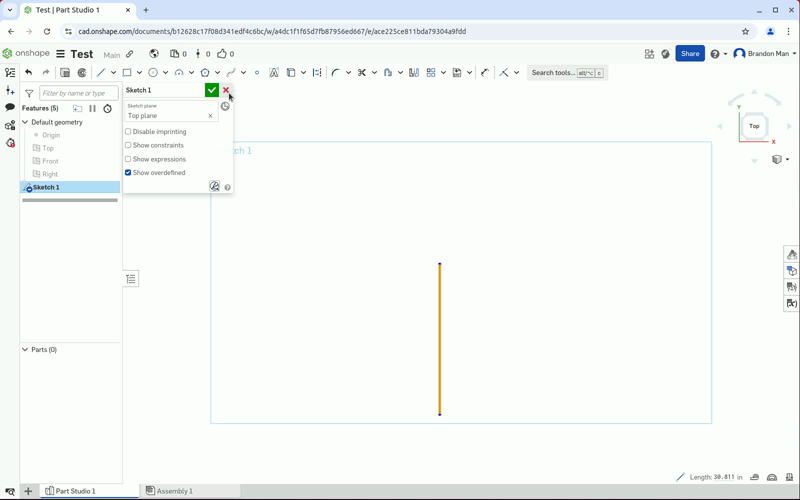
key(shift+s)
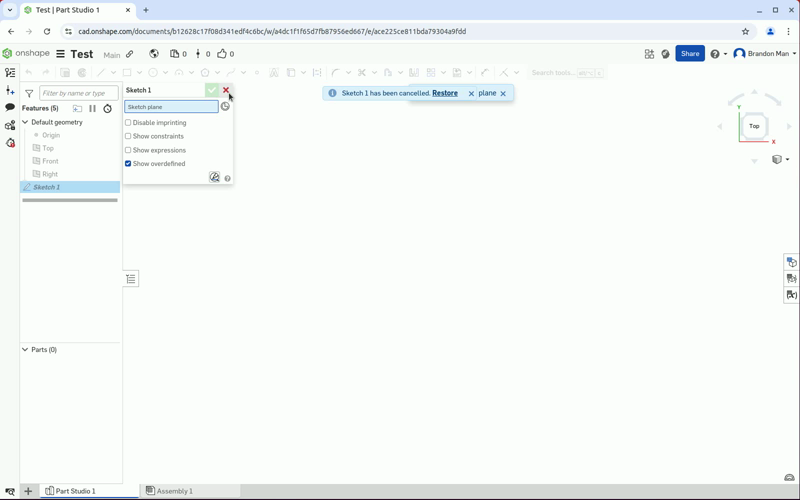
mouse_move(73, 150)
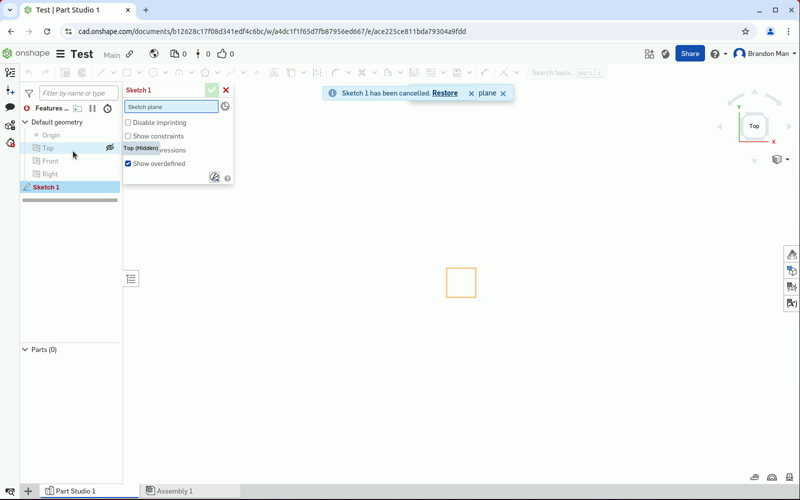
click(73, 150)
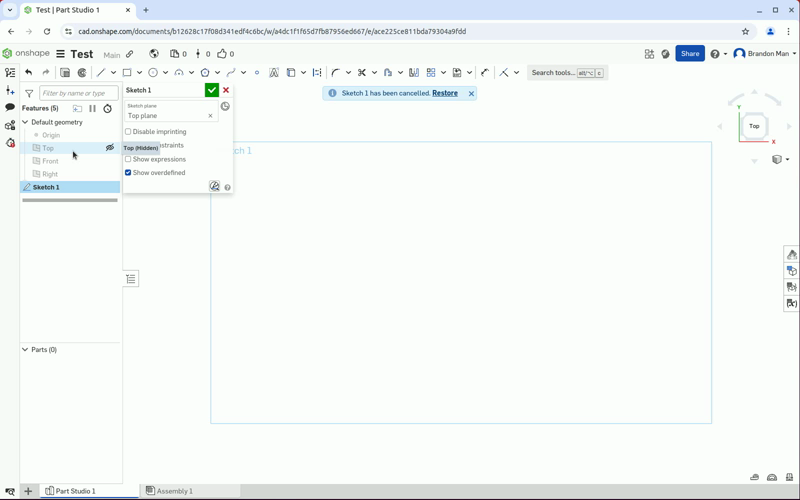
mouse_move(73, 352)
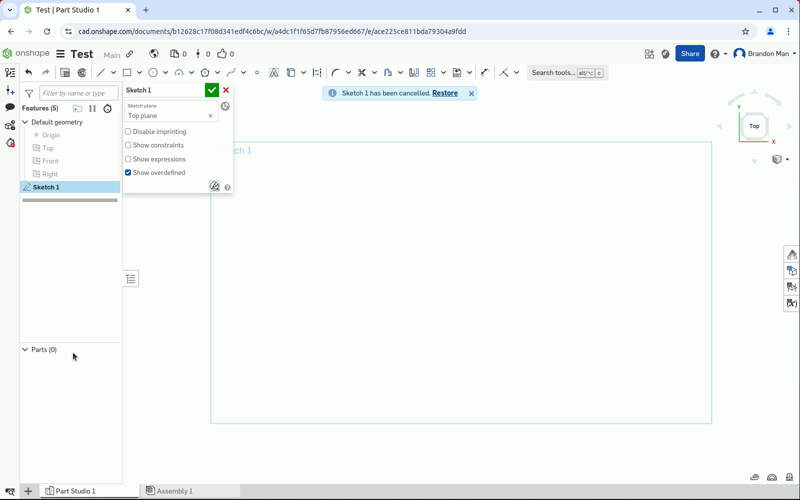
key(y)
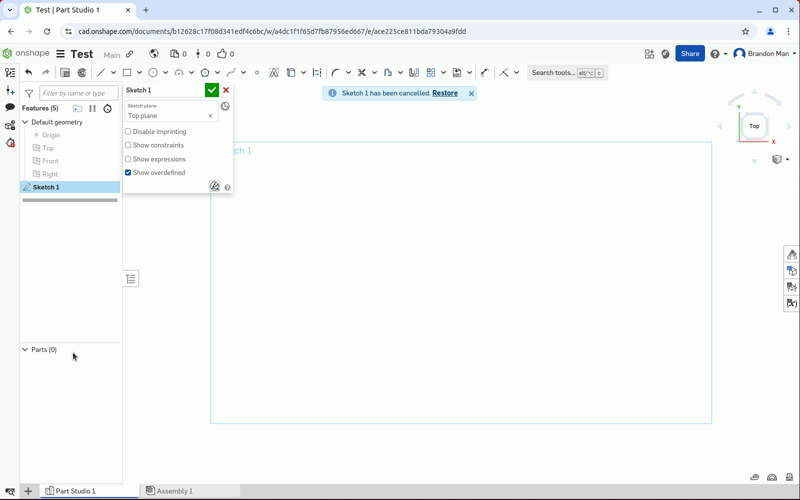
key(l)
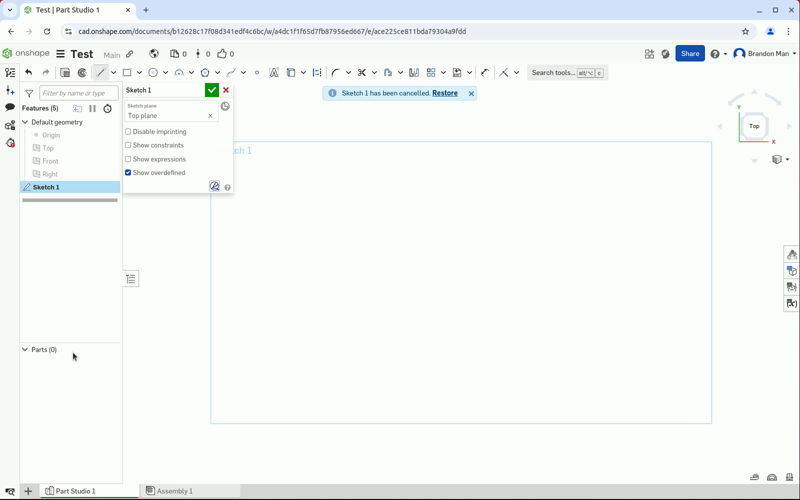
key_down(shift)
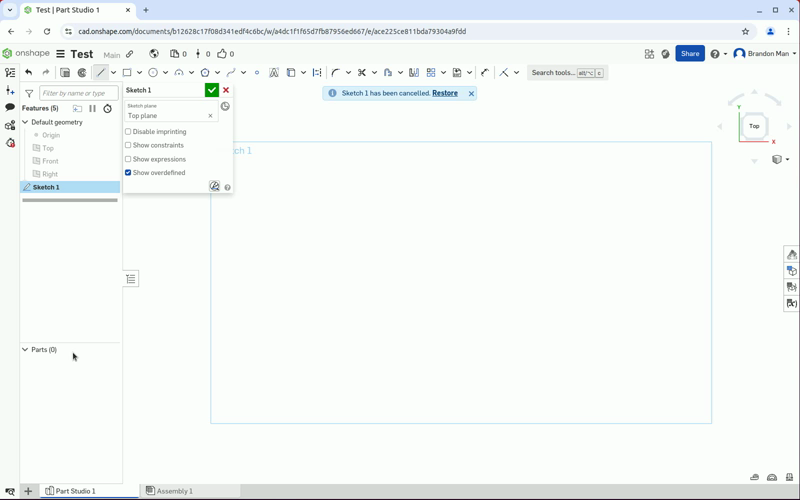
mouse_move(357, 339)
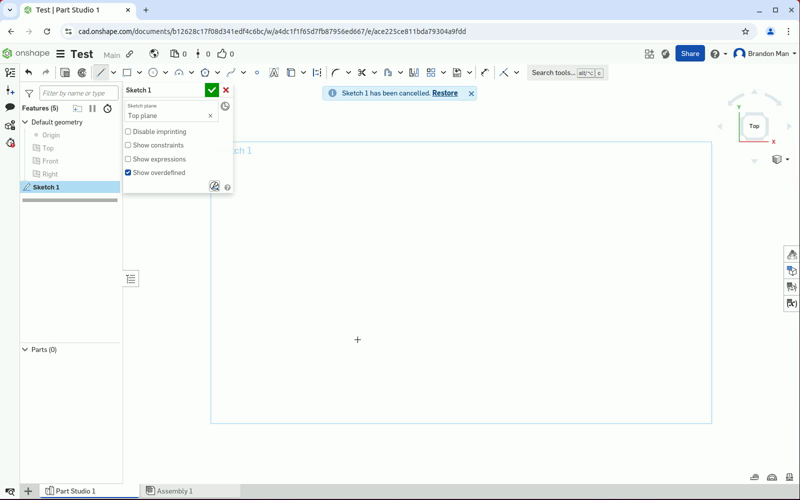
click(357, 339)
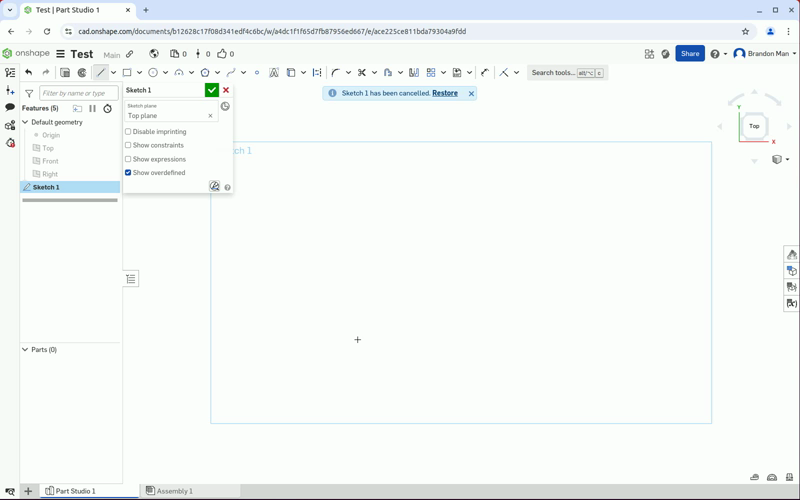
key_up(shift)
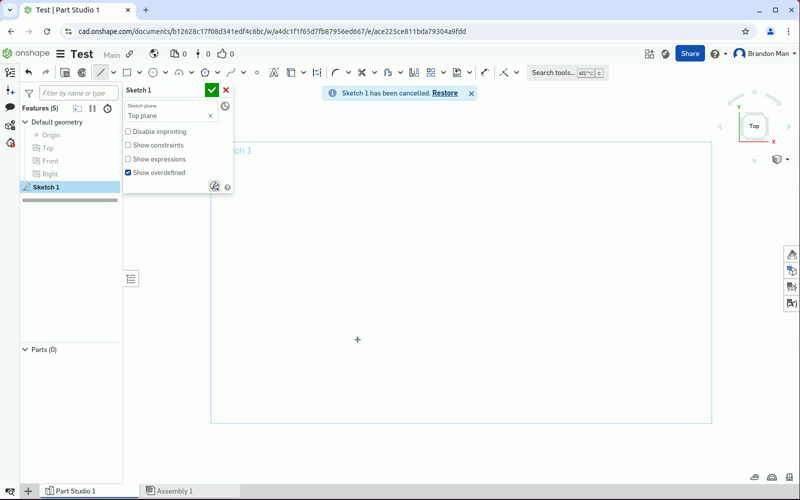
key_down(shift)
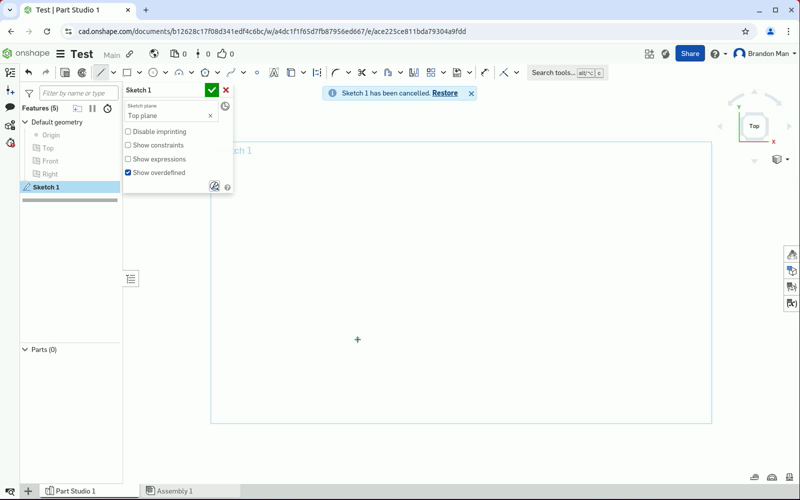
mouse_move(562, 339)
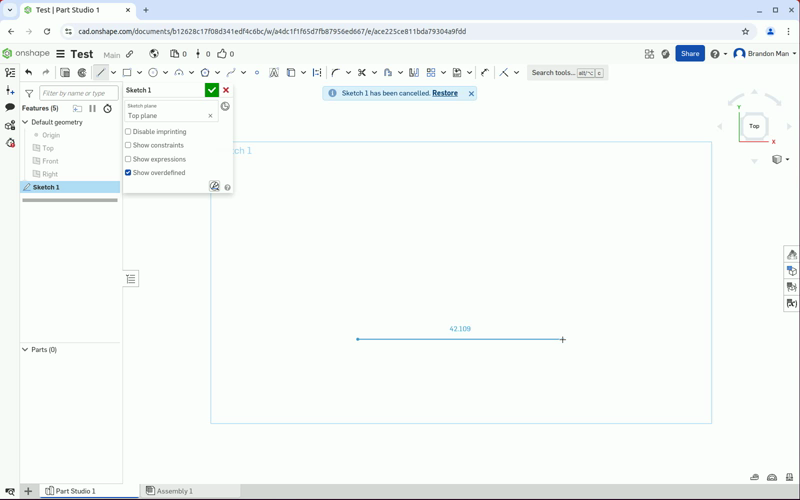
click(562, 339)
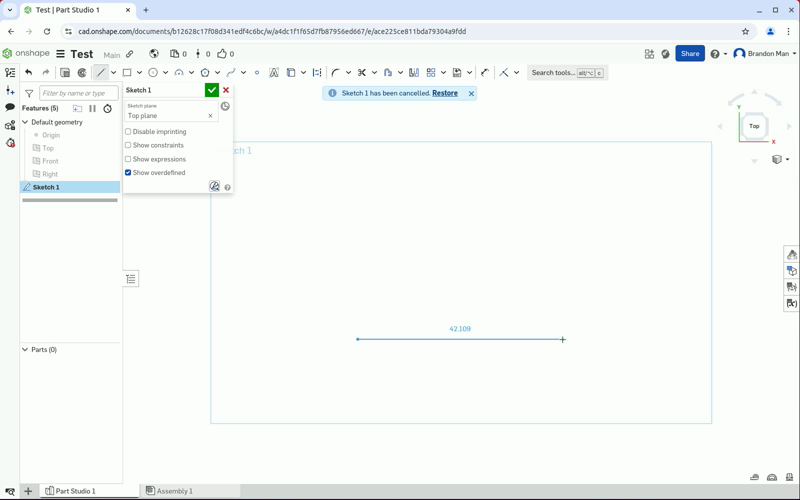
key_up(shift)
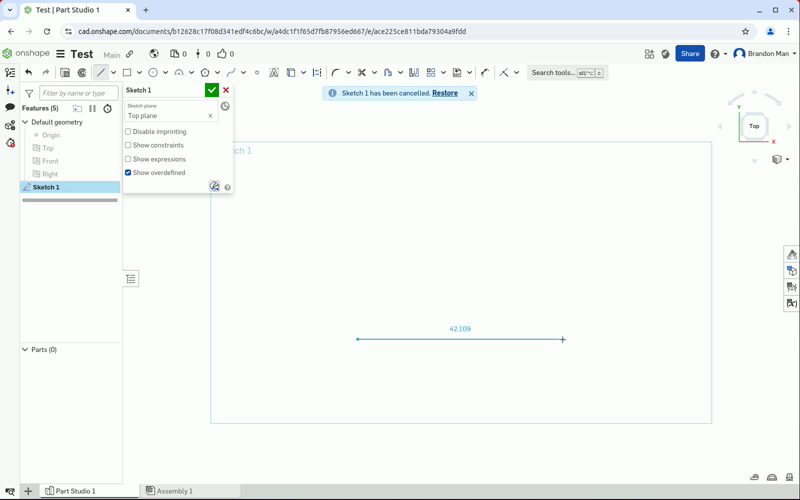
key_down(shift)
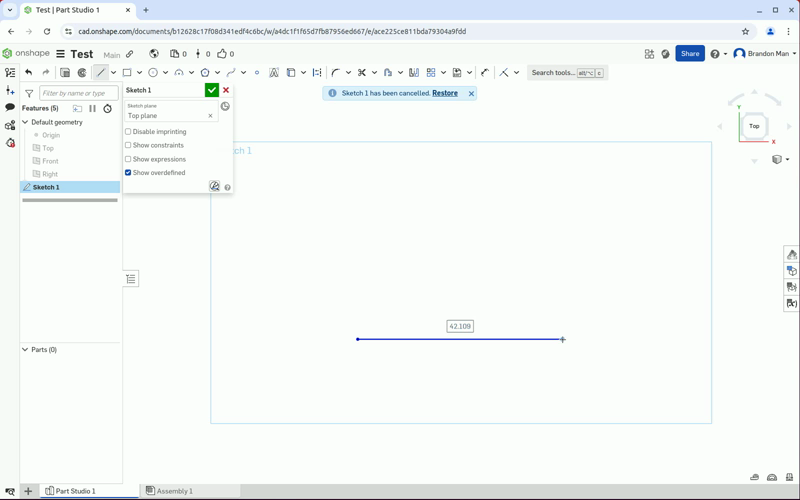
mouse_move(562, 226)
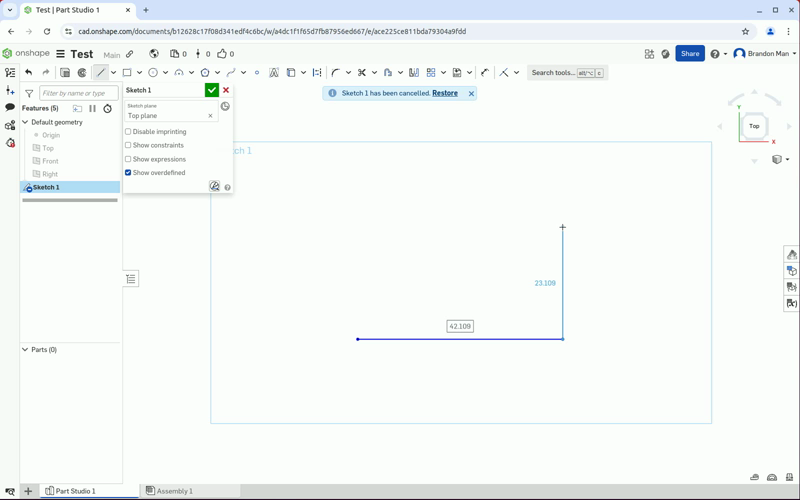
click(562, 226)
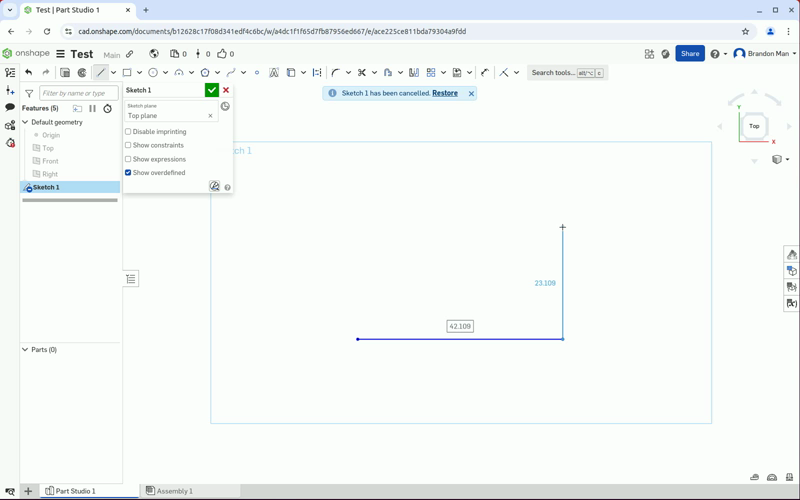
key_up(shift)
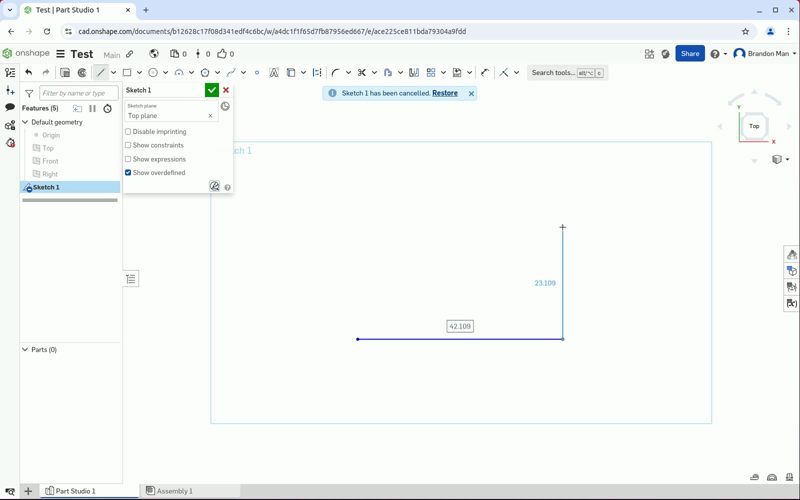
key_down(shift)
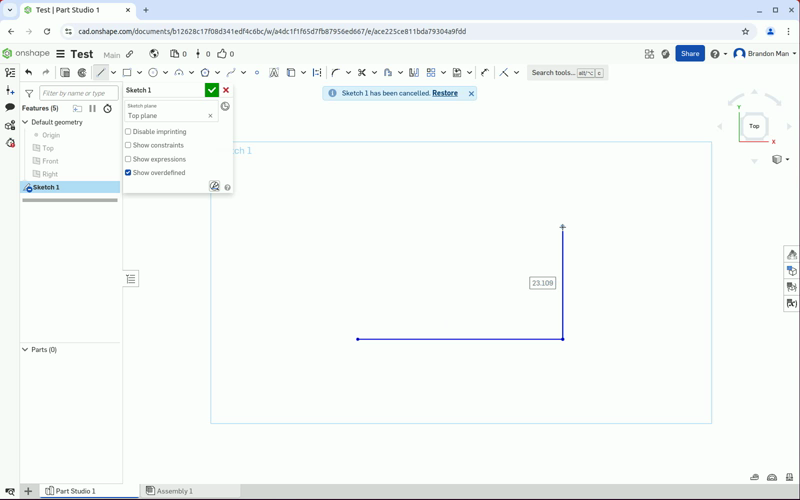
mouse_move(357, 226)
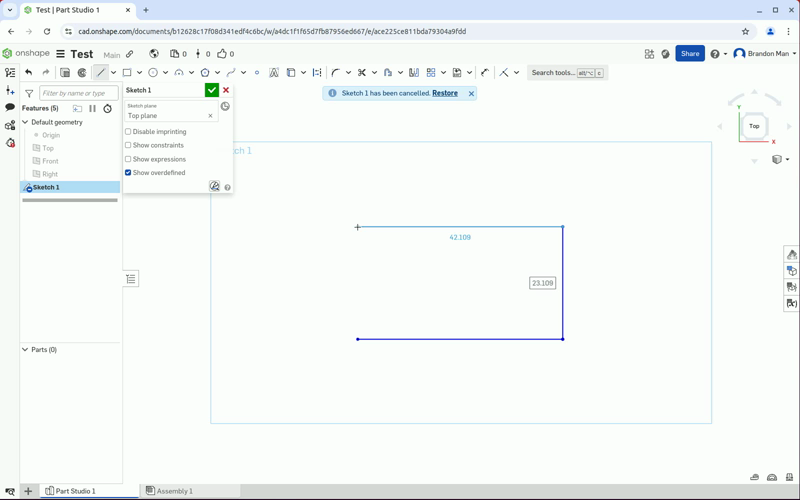
click(357, 226)
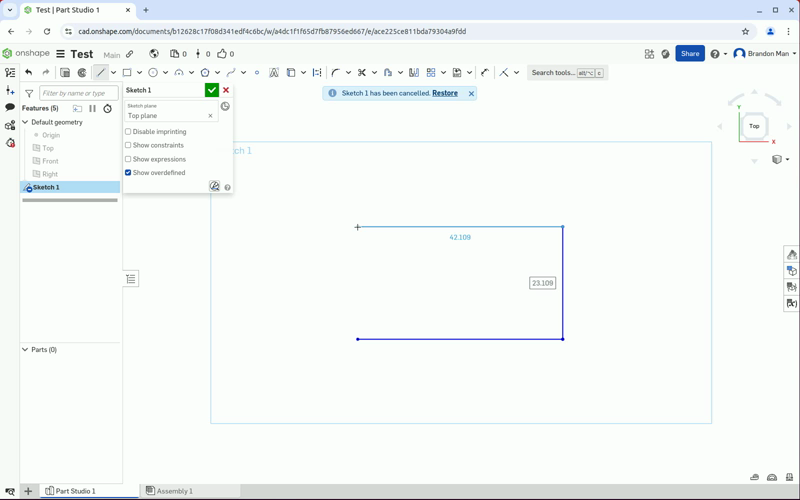
key_up(shift)
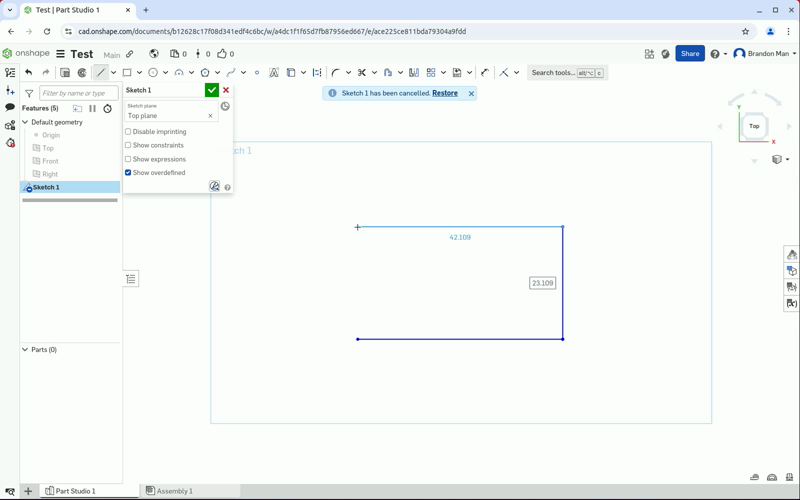
key_down(shift)
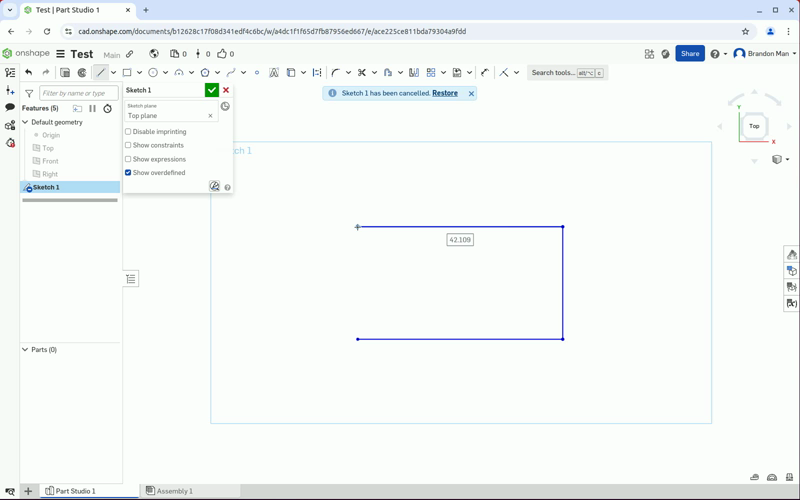
mouse_move(357, 339)
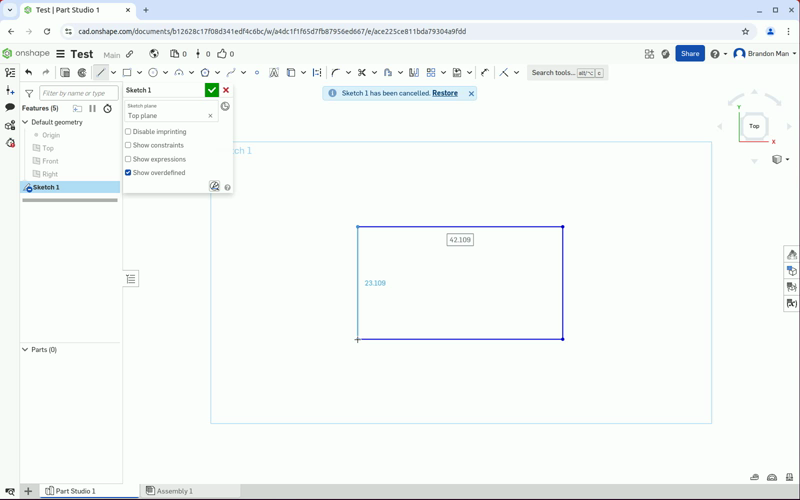
key_up(shift)
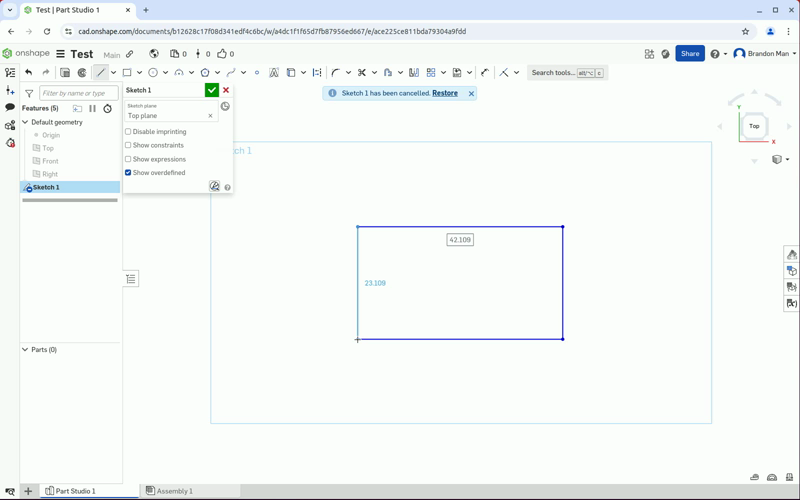
click(357, 339)
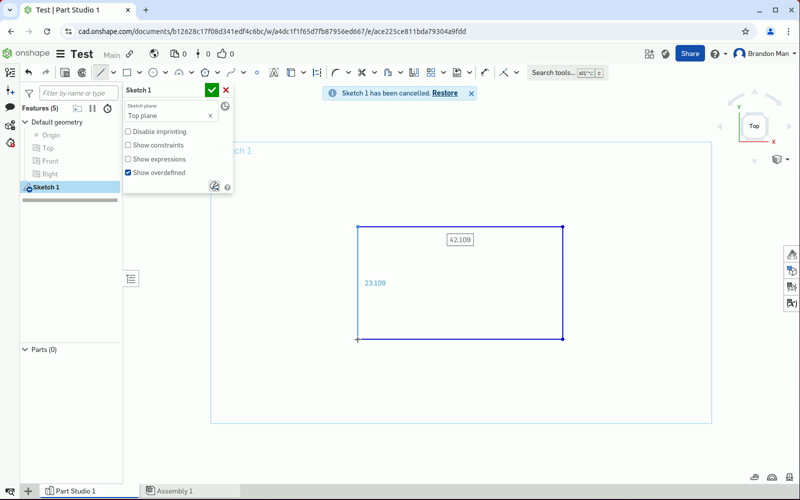
key(esc)
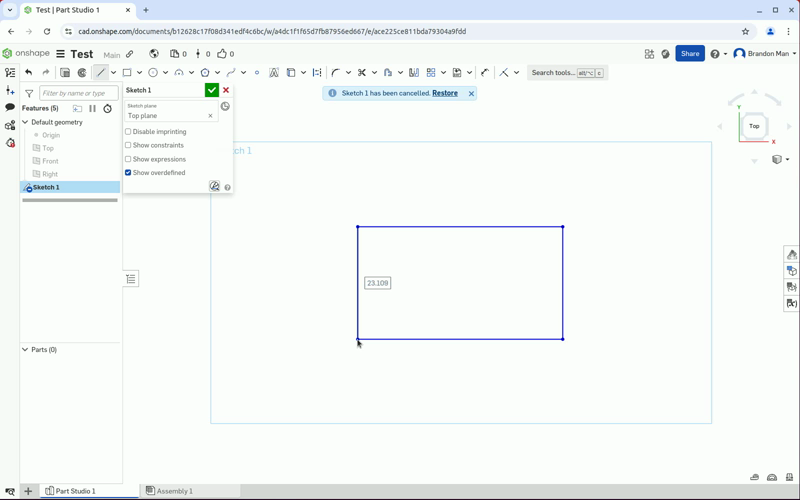
mouse_move(496, 270)
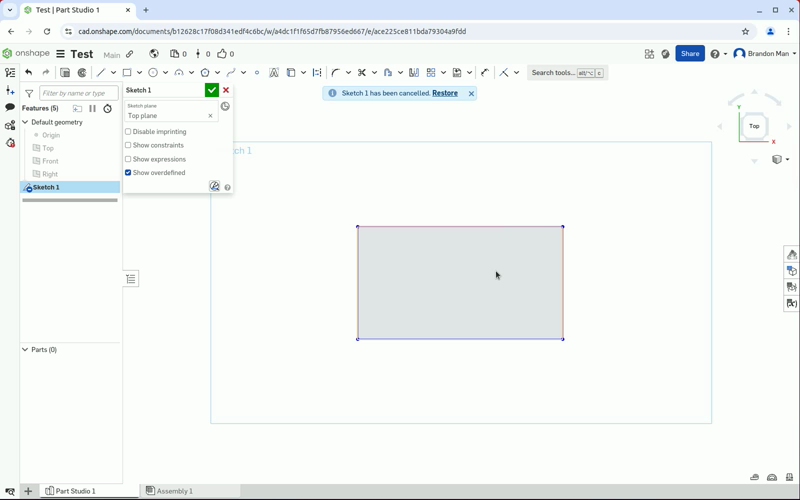
click(496, 270)
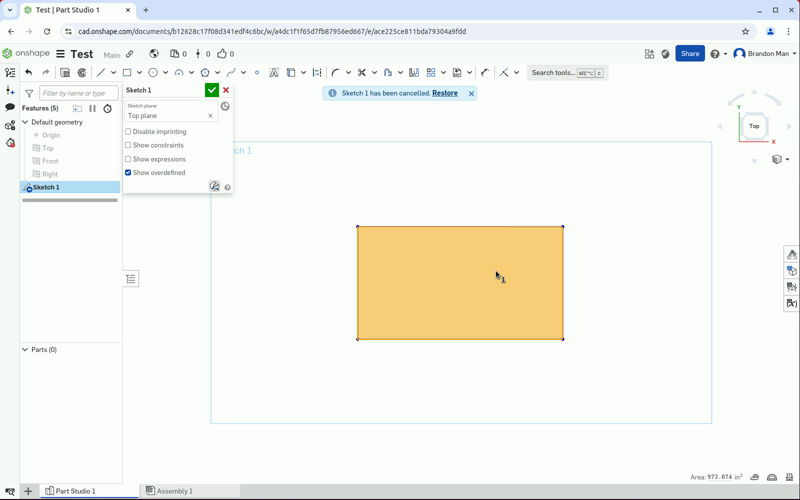
mouse_move(73, 352)
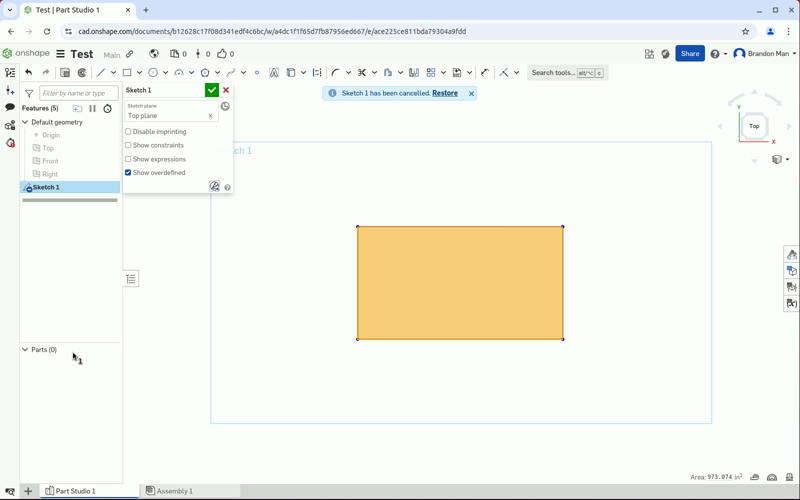
key(shift+y)
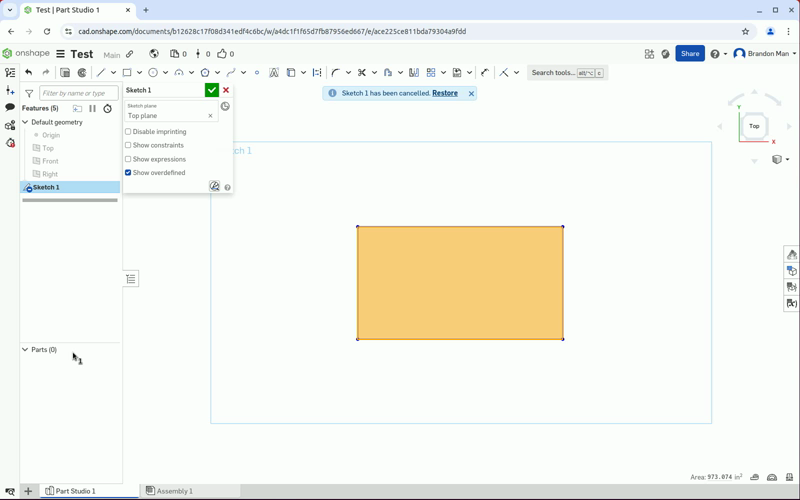
key(shift+e)
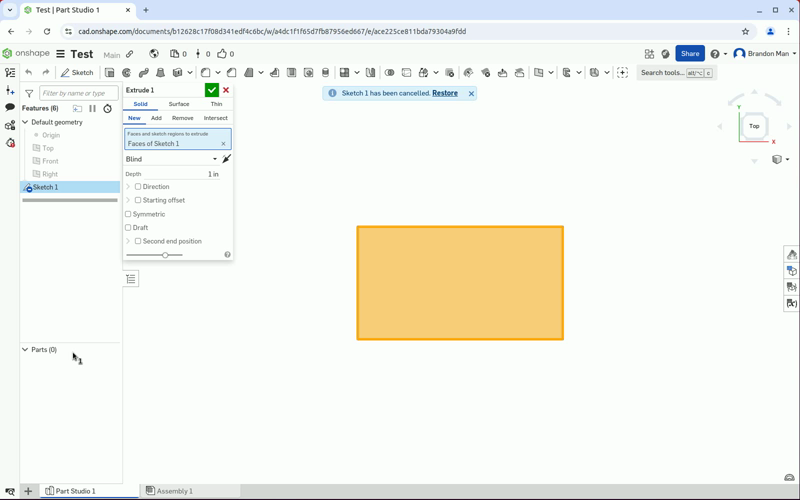
mouse_move(143, 106)
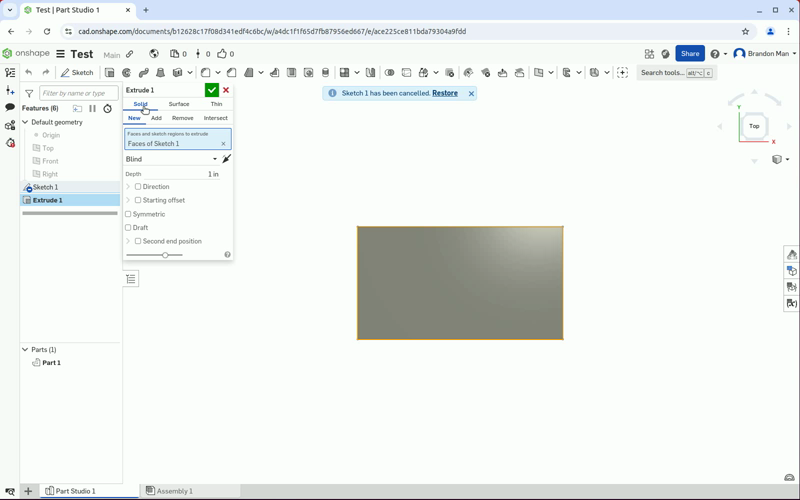
click(143, 106)
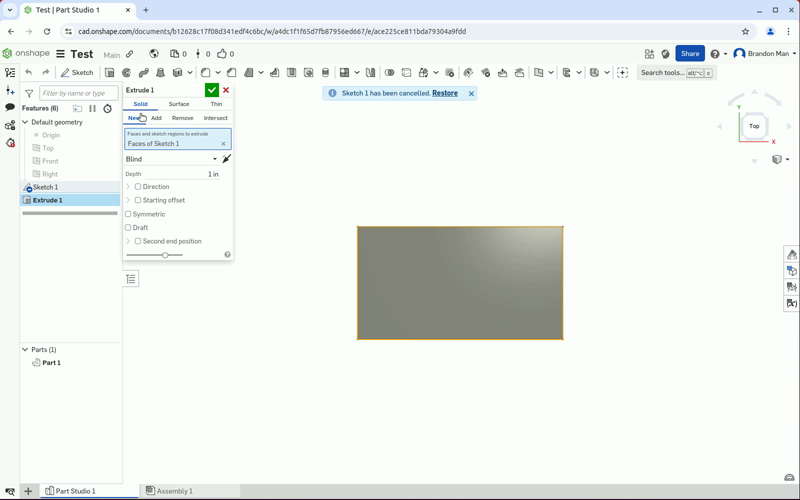
mouse_move(137, 120)
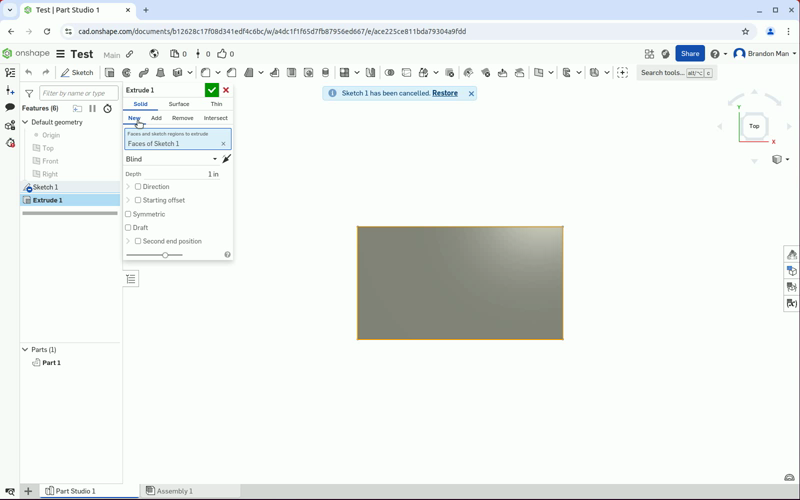
click(137, 120)
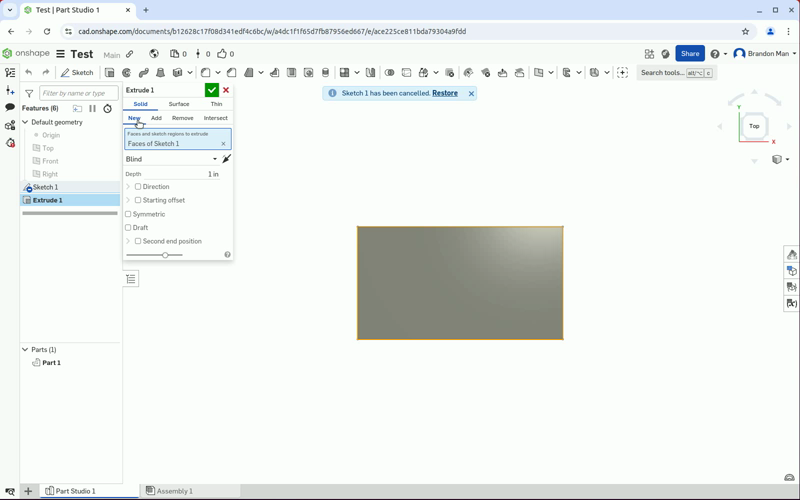
key(tab, 4)
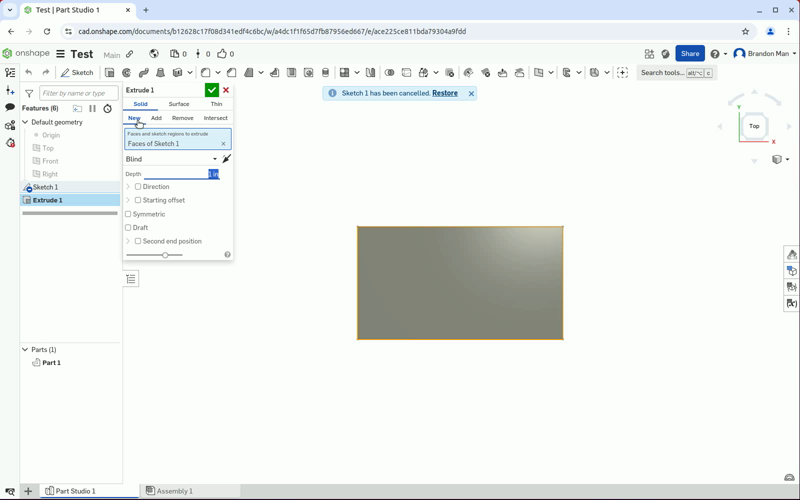
text(23.108)
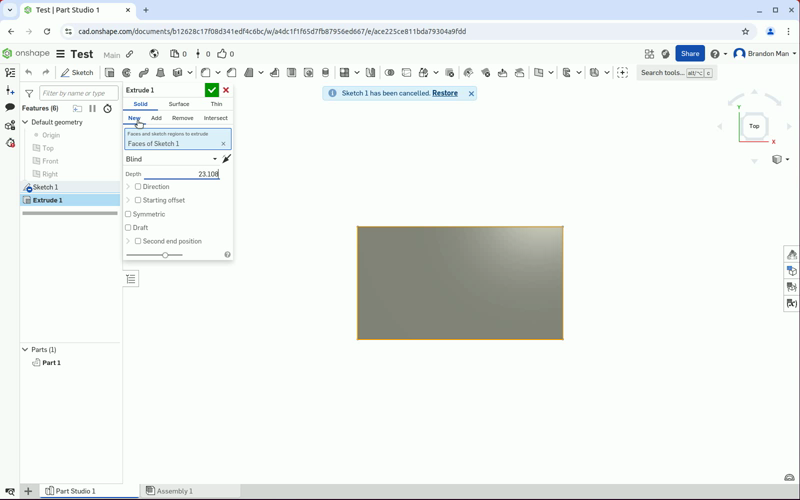
key(enter)
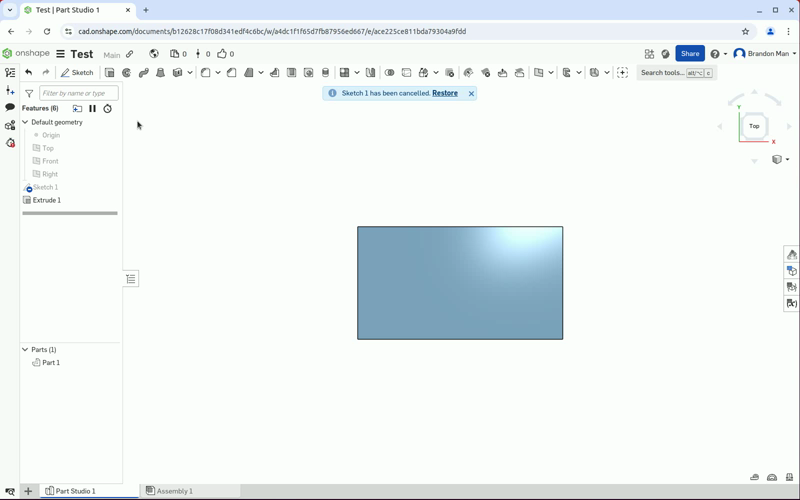
key(shift+h)
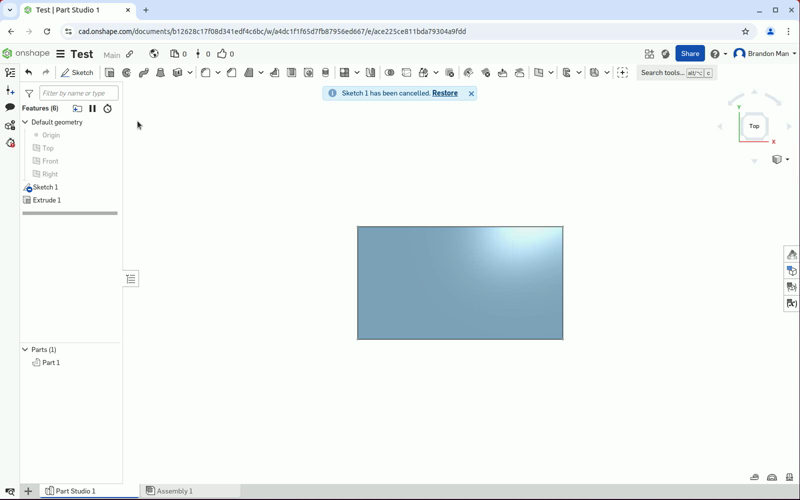
key(shift+h)
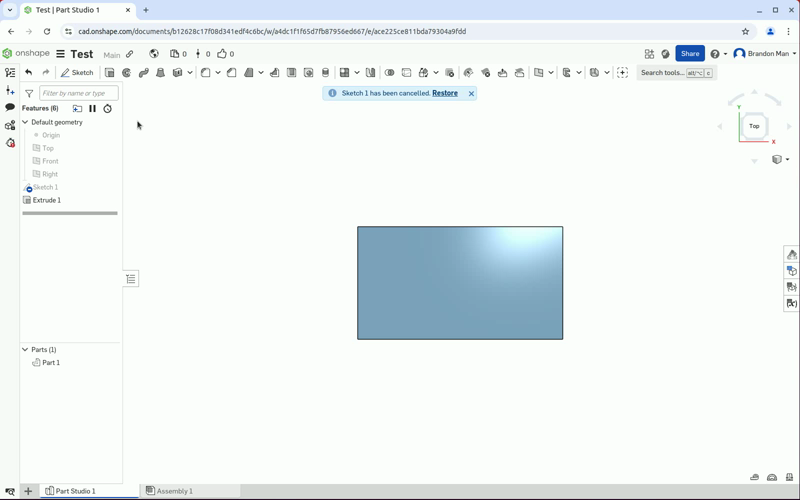
mouse_move(73, 189)
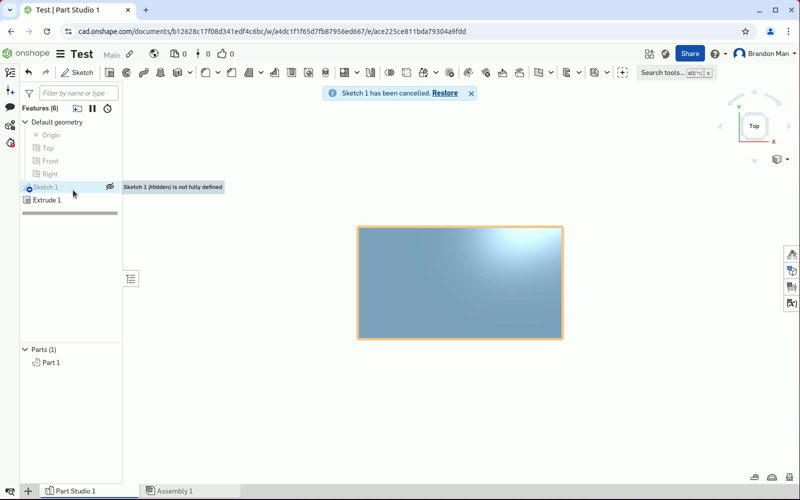
click(73, 189)
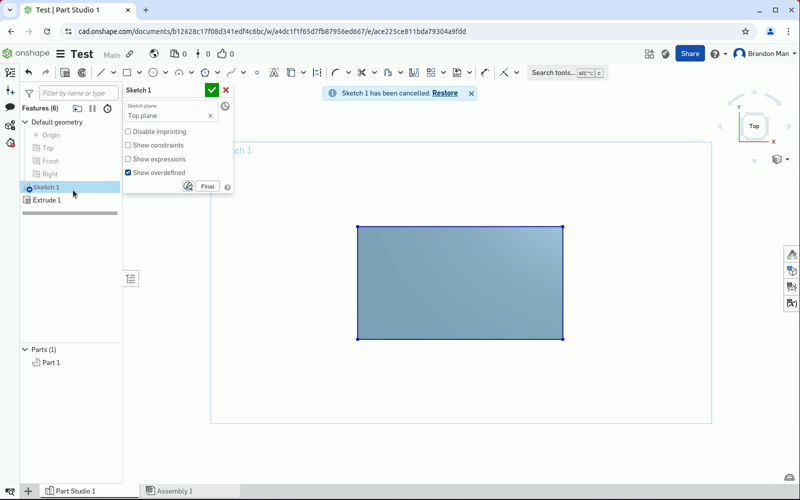
mouse_move(229, 92)
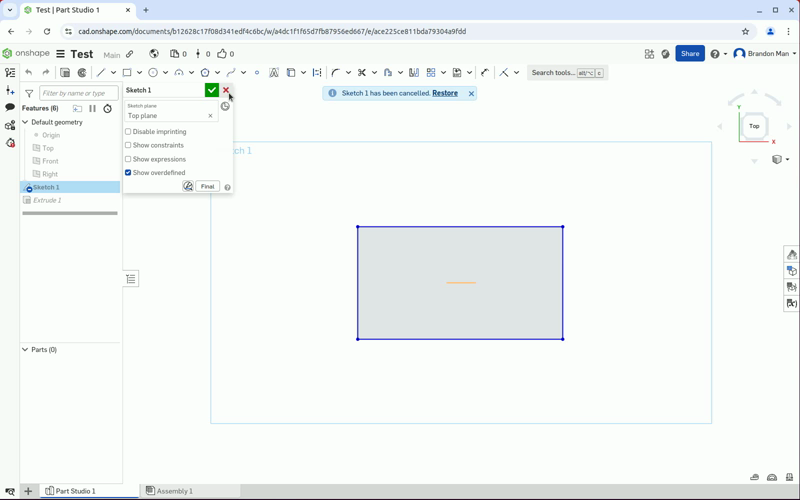
click(229, 92)
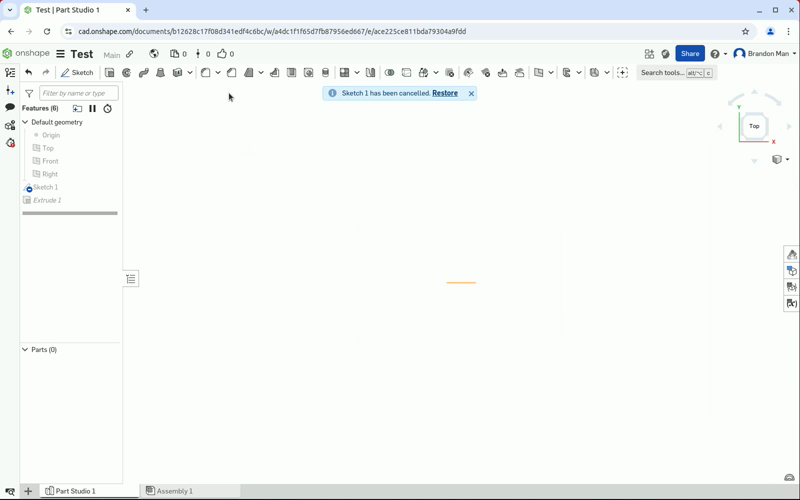
mouse_move(73, 352)
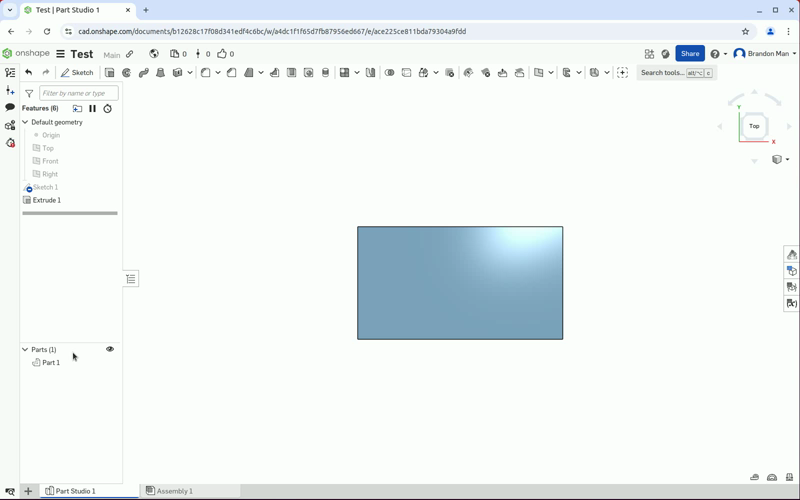
key(y)
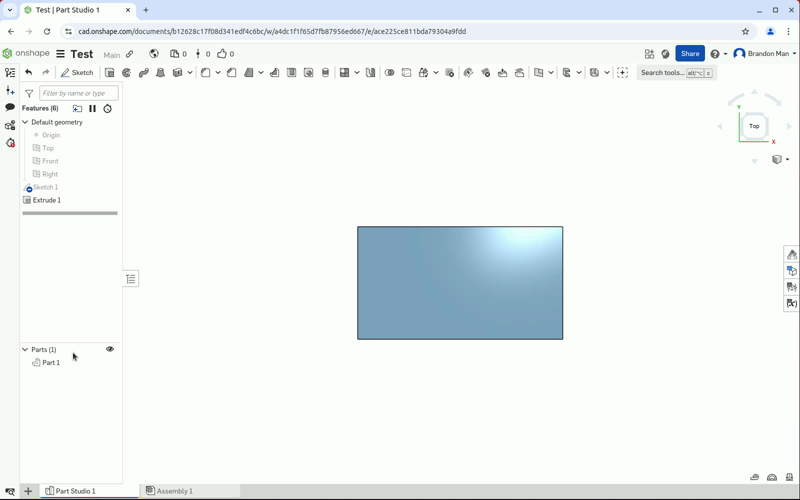
key(shift+p)
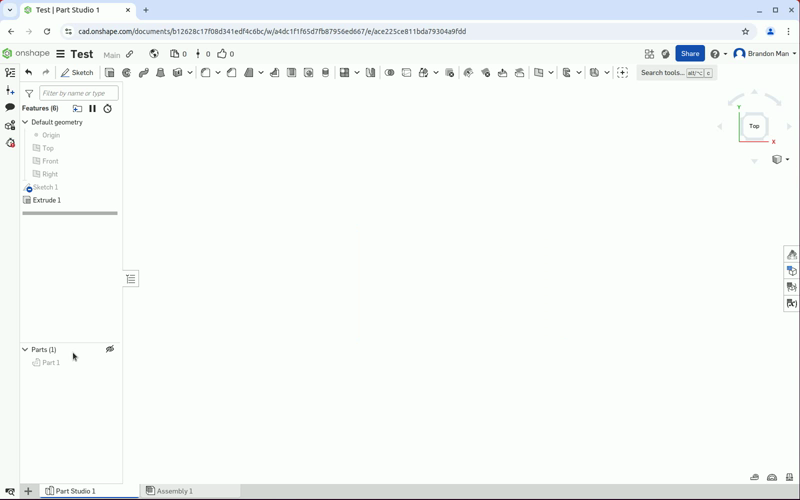
key(space)
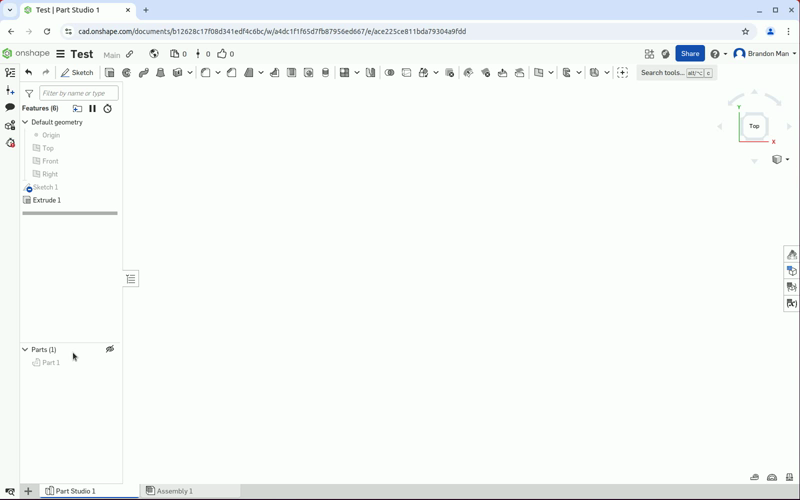
key_down(shift)
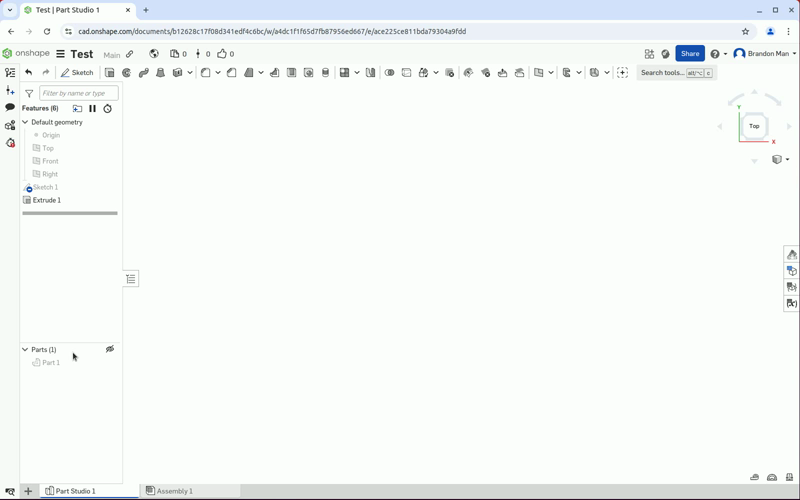
key(up)
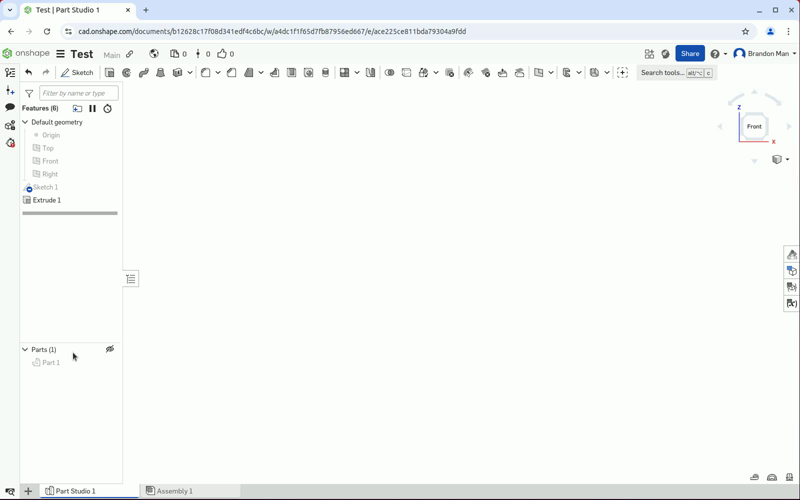
key_up(shift)
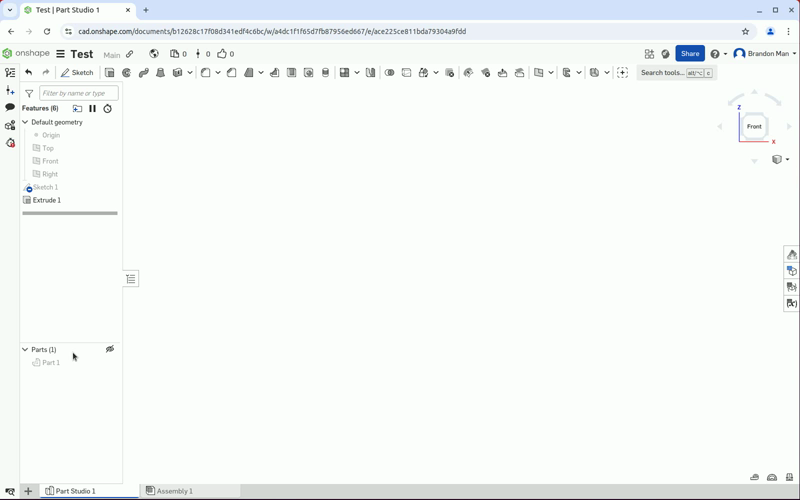
mouse_move(73, 352)
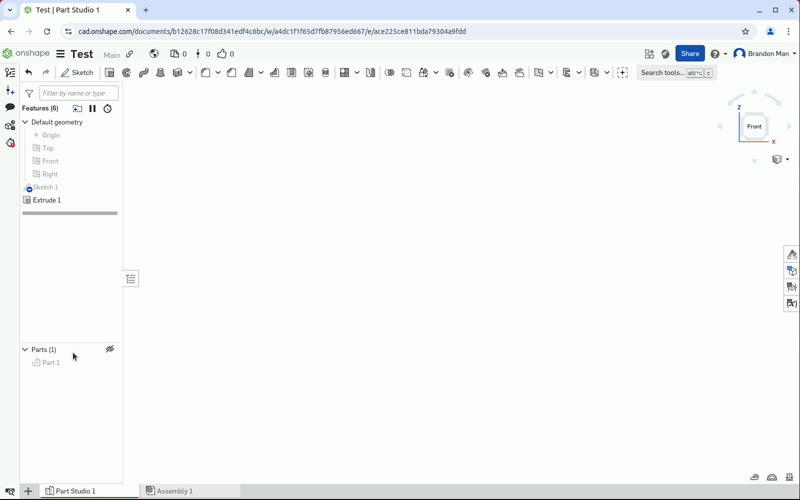
key(shift+y)
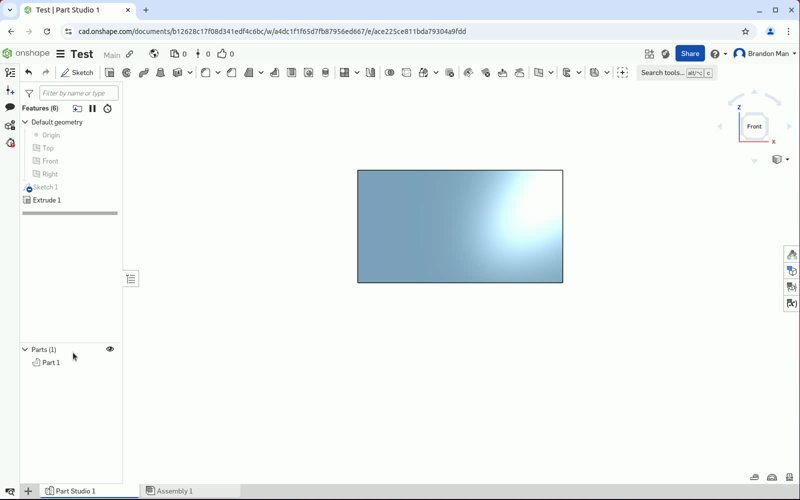
mouse_move(541, 75)
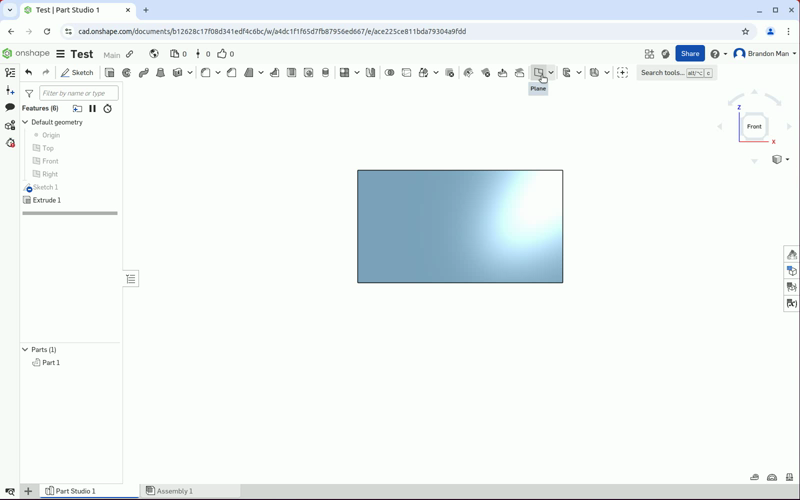
click(541, 75)
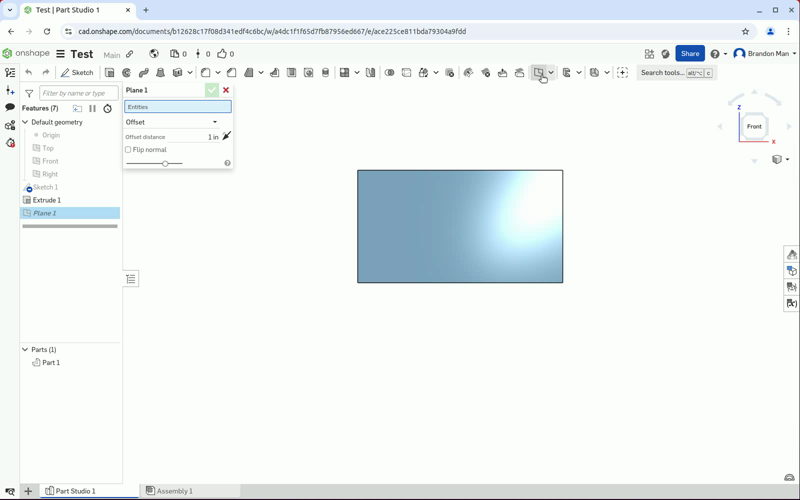
mouse_move(73, 163)
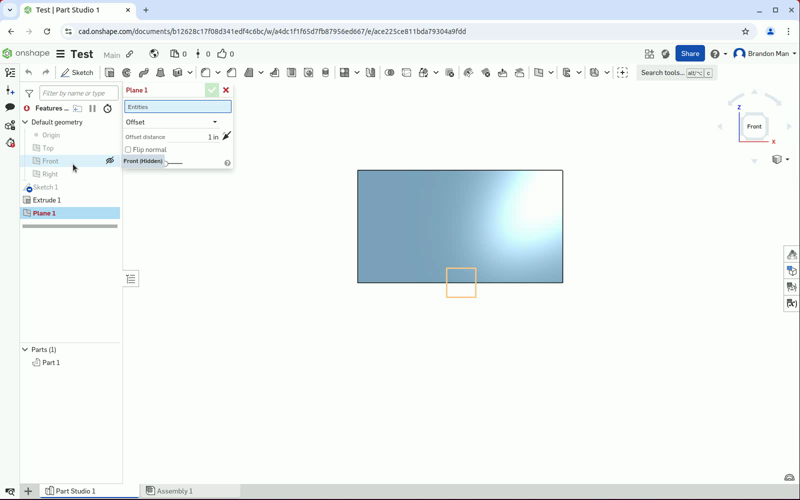
click(73, 163)
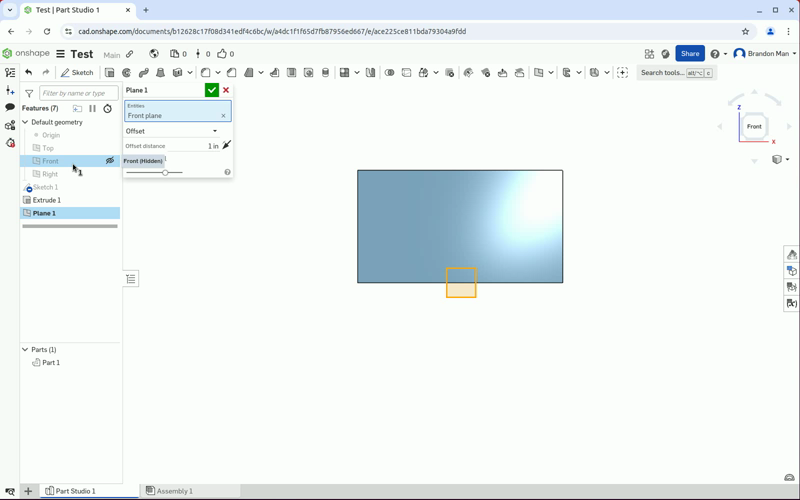
key(tab, 2)
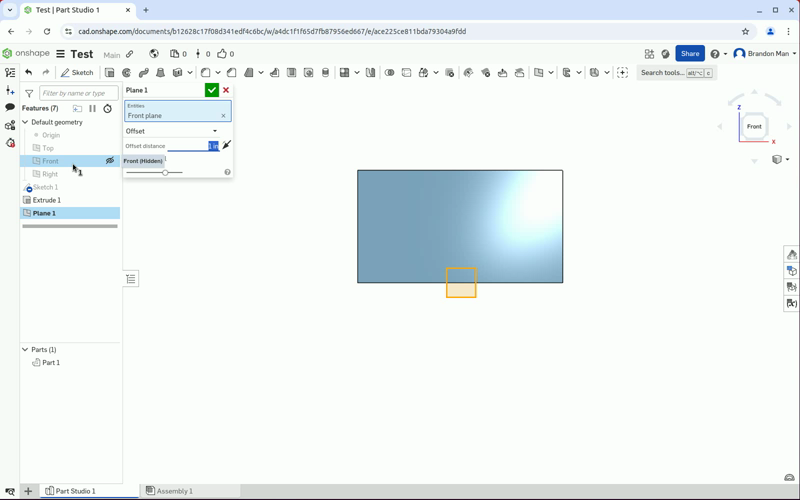
text(11.554)
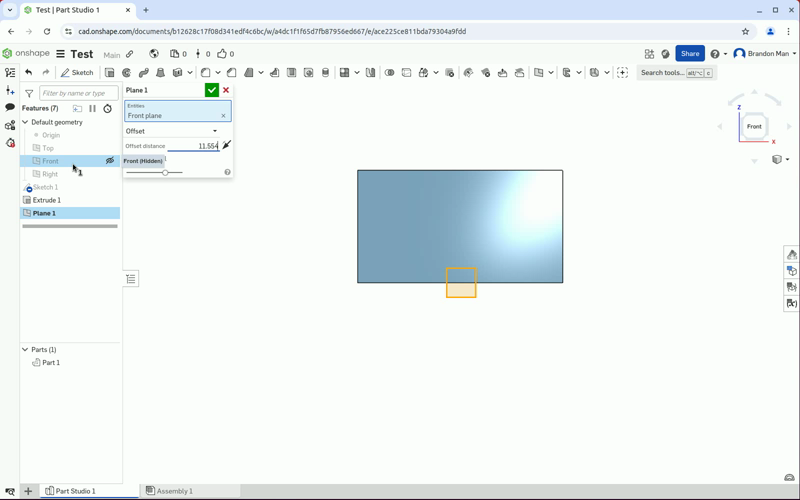
key(enter, 2)
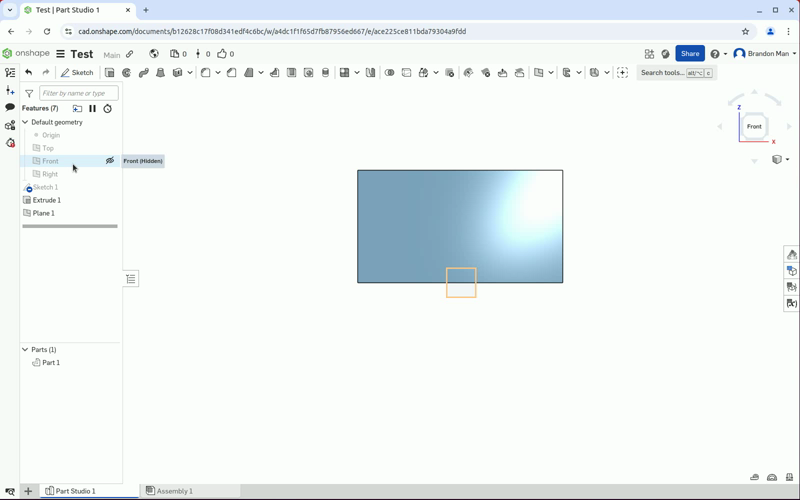
key(shift+s)
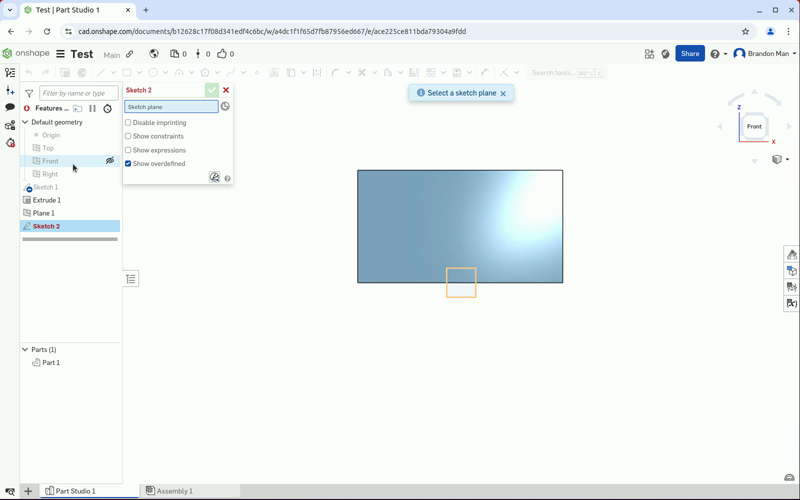
mouse_move(73, 215)
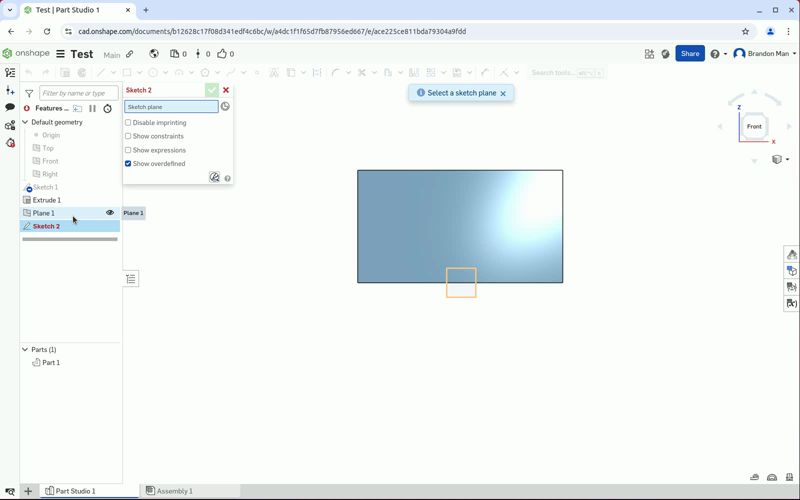
click(73, 215)
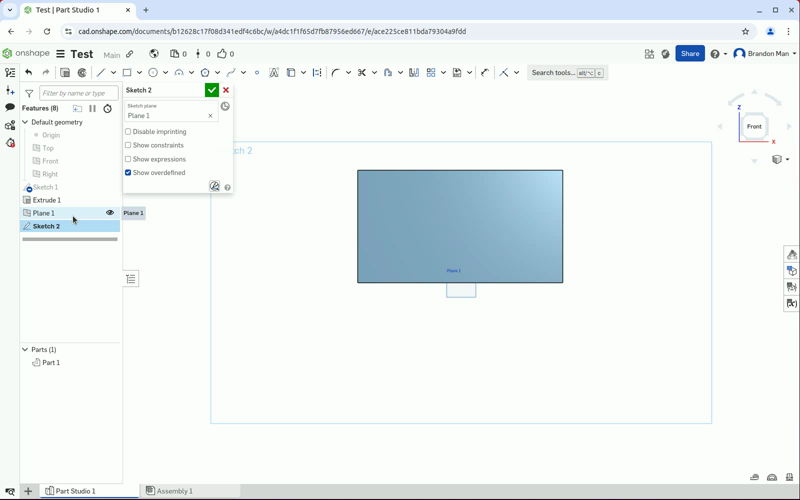
mouse_move(73, 352)
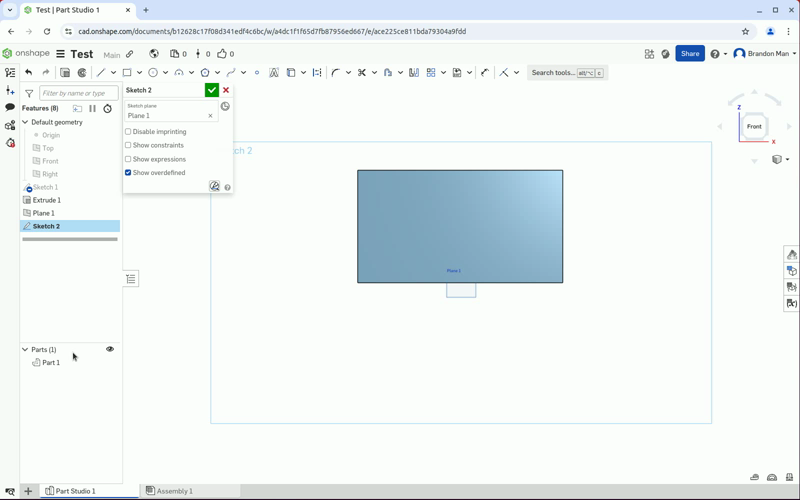
key(y)
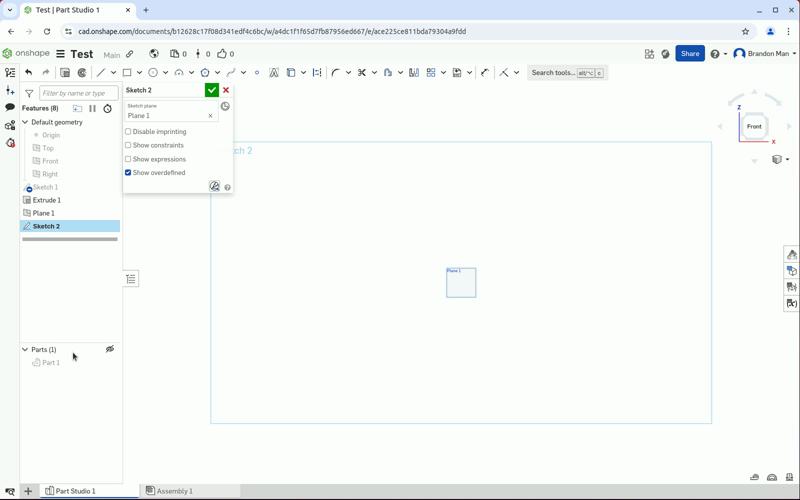
key(l)
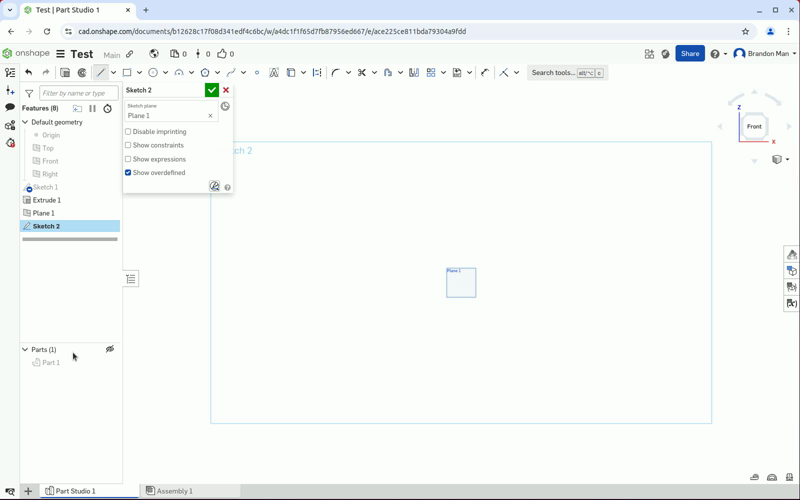
key_down(shift)
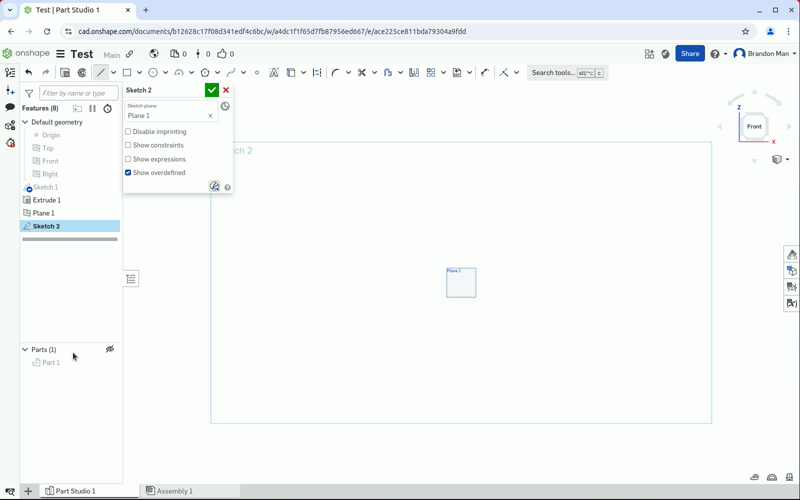
mouse_move(357, 224)
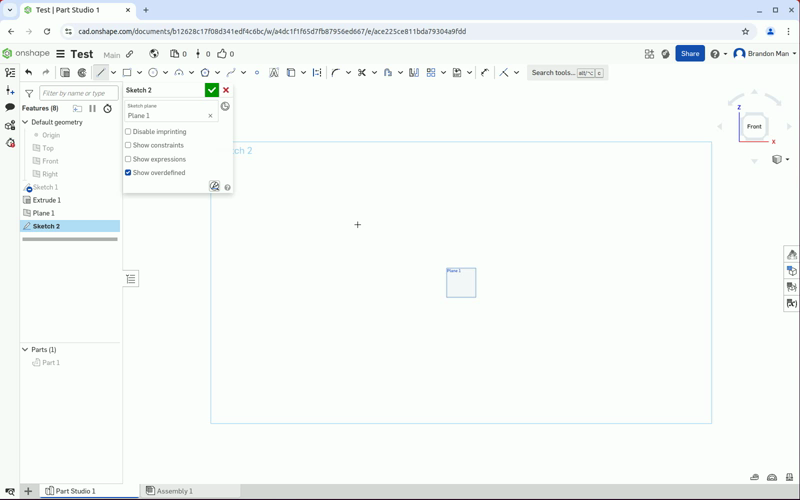
click(357, 224)
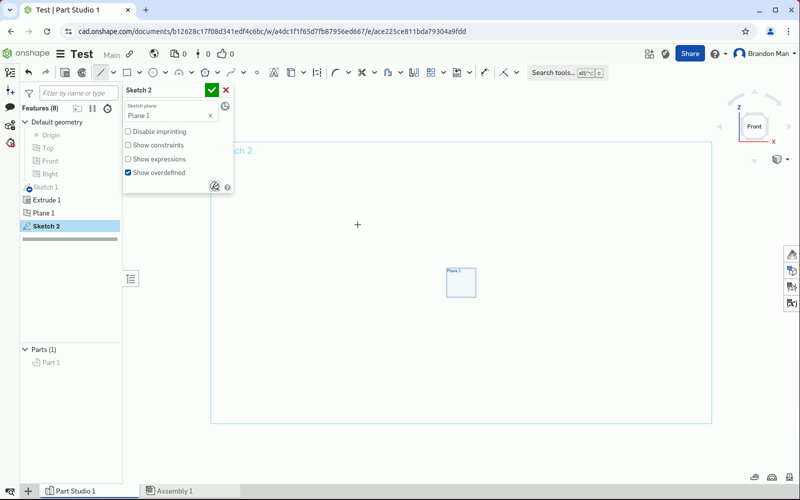
key_up(shift)
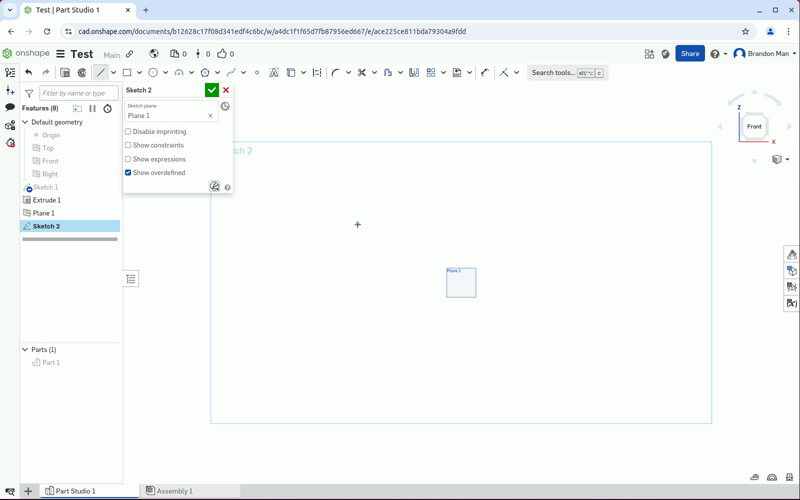
key_down(shift)
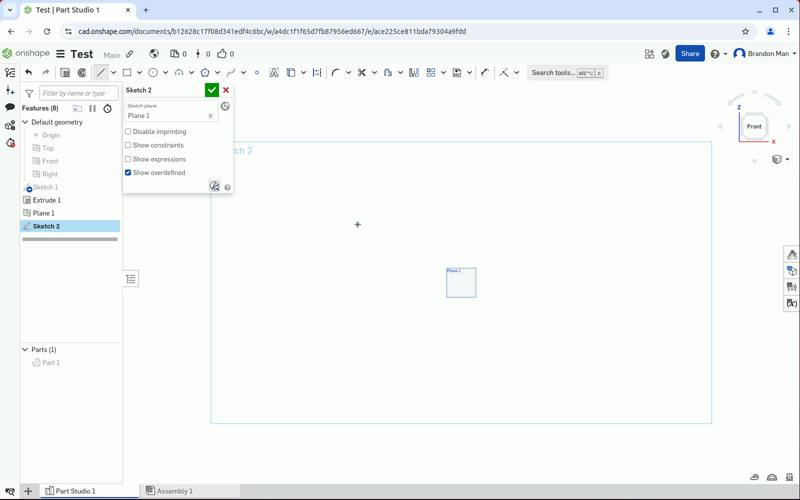
mouse_move(460, 224)
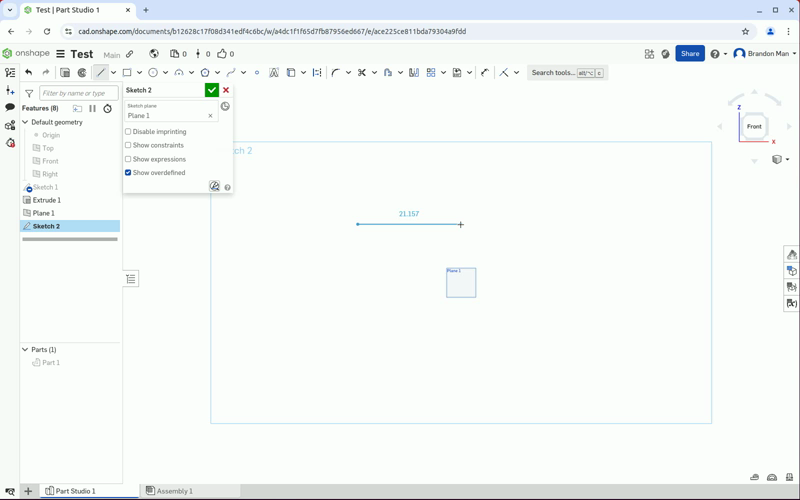
click(460, 224)
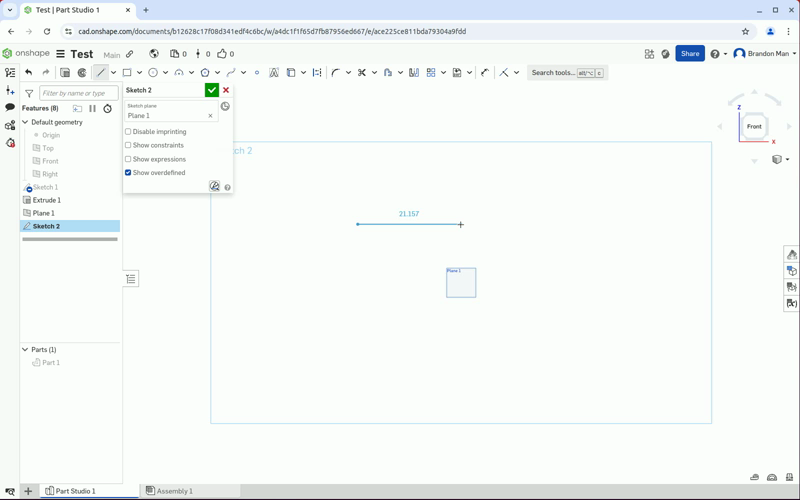
key_up(shift)
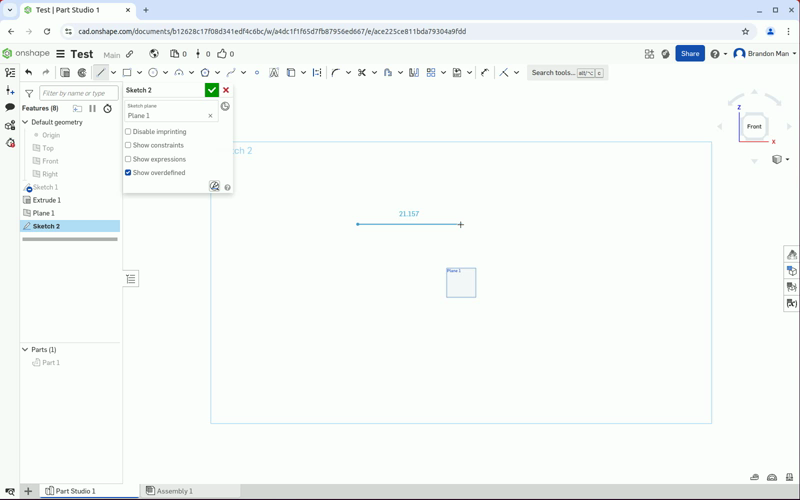
key_down(shift)
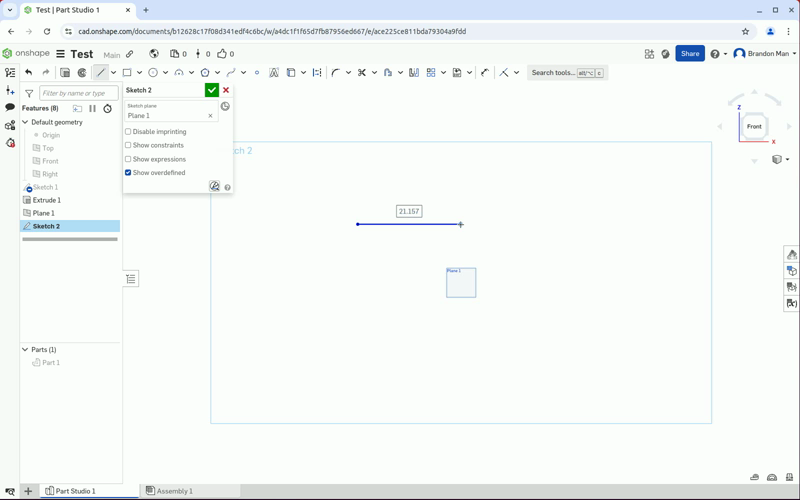
mouse_move(490, 224)
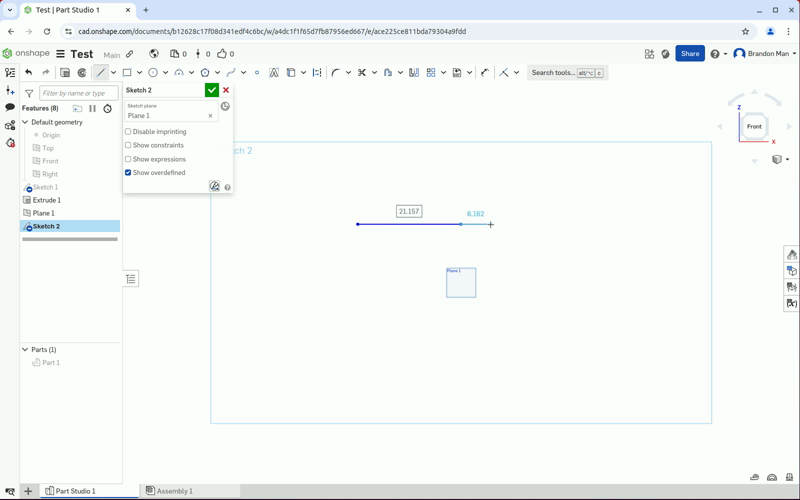
mouse_move(460, 169)
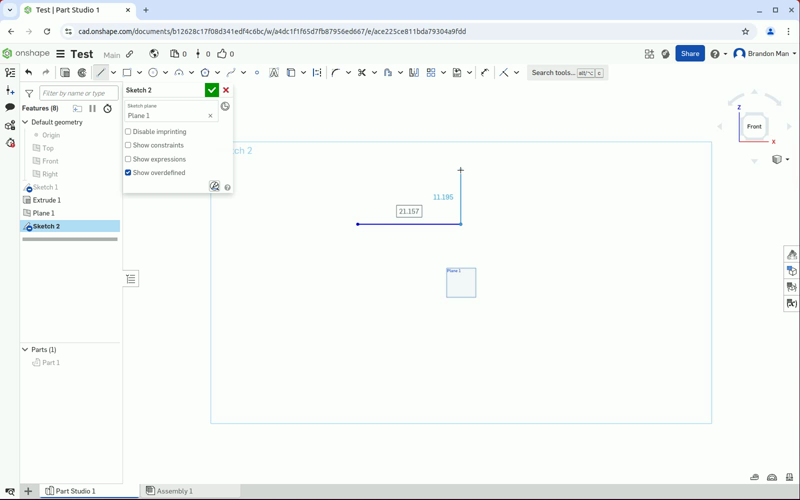
click(460, 169)
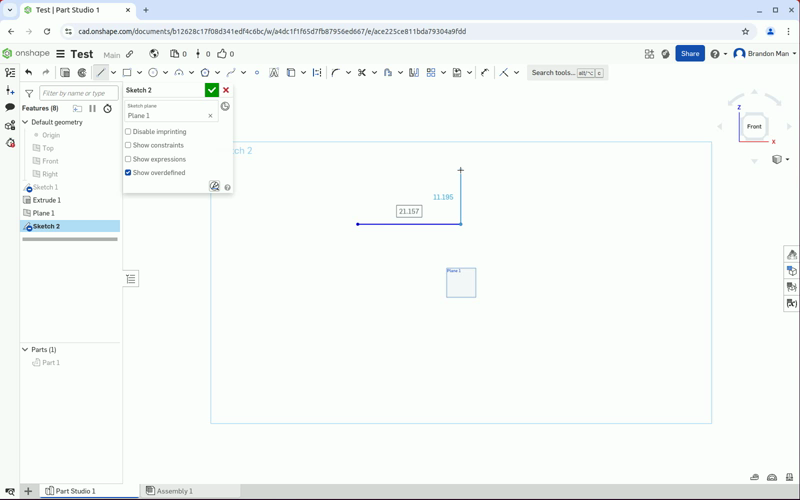
key_up(shift)
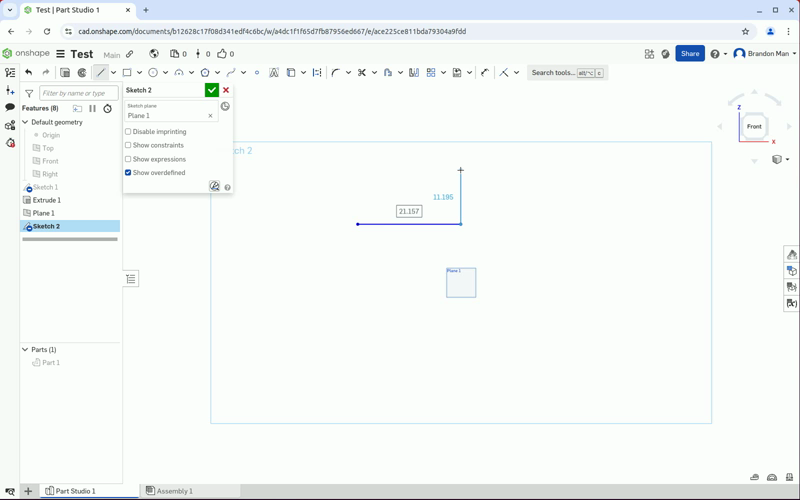
key_down(shift)
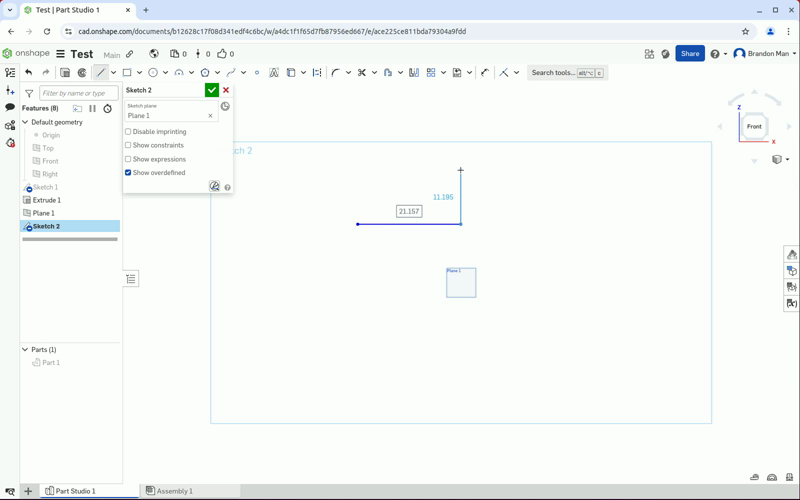
mouse_move(357, 169)
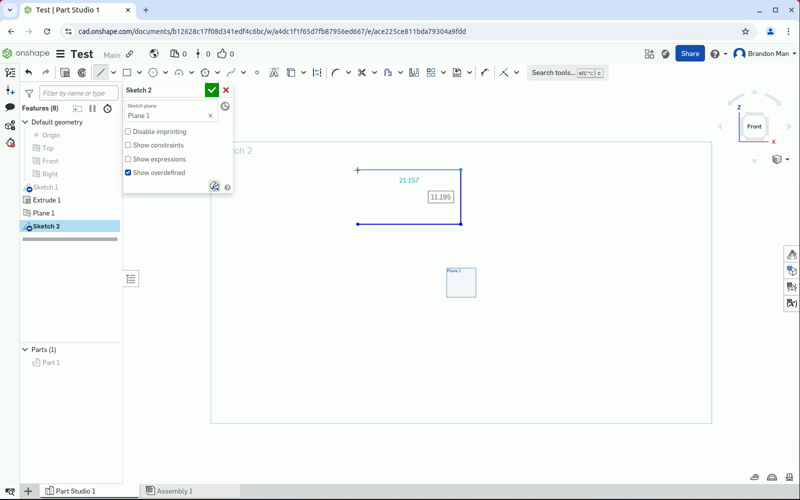
click(357, 169)
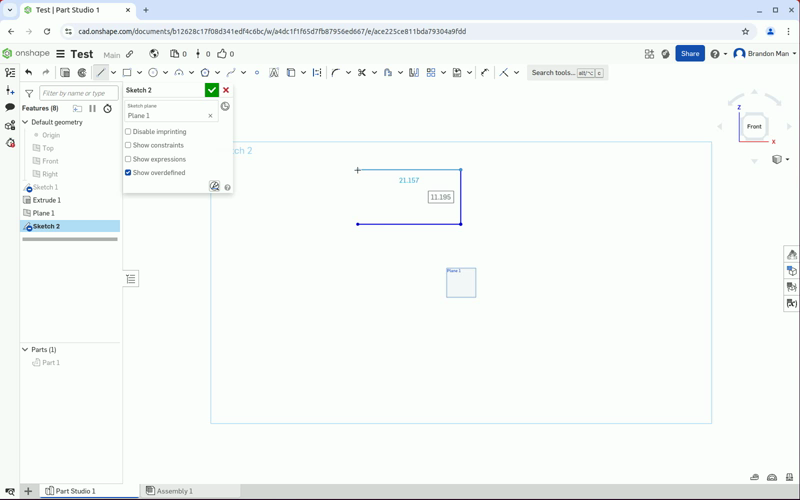
key_up(shift)
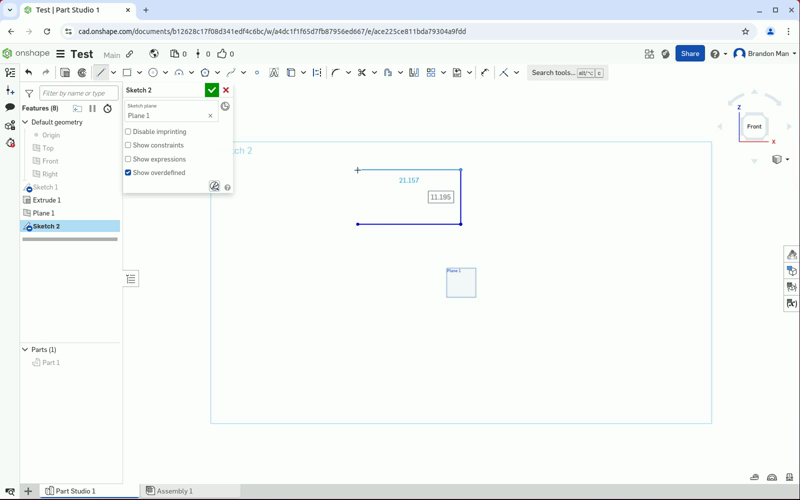
mouse_move(387, 169)
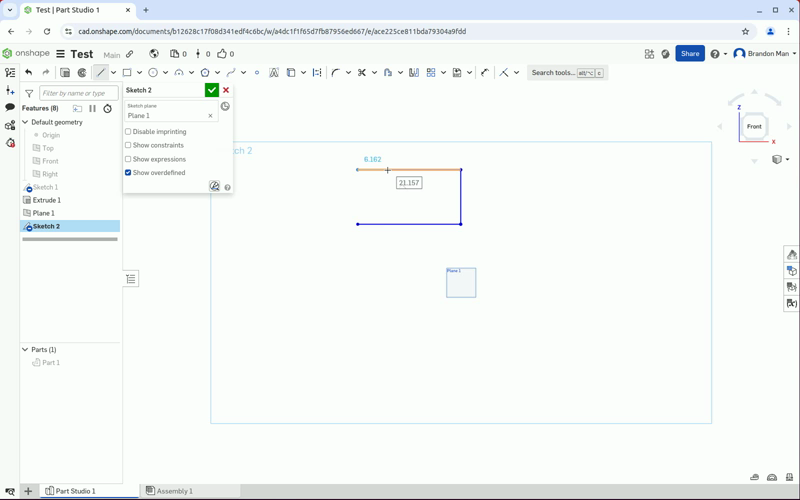
key_down(shift)
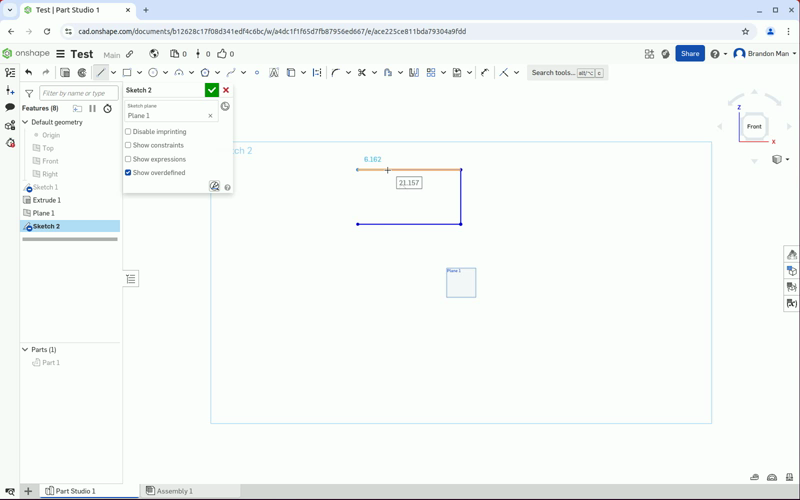
mouse_move(357, 224)
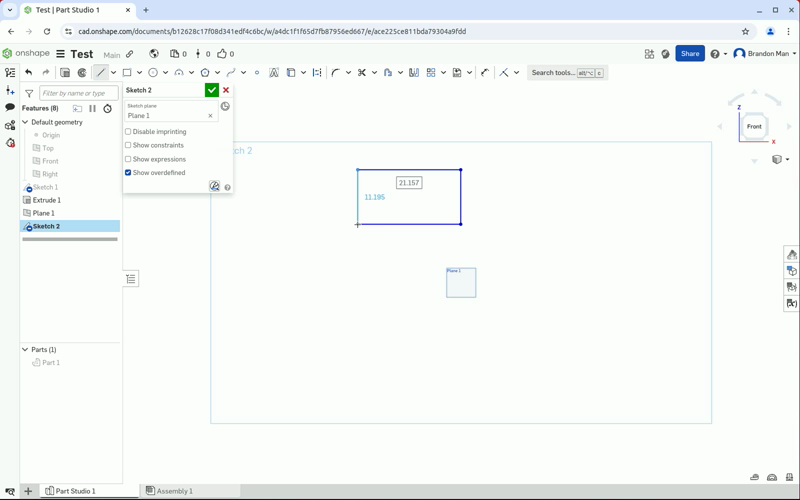
key_up(shift)
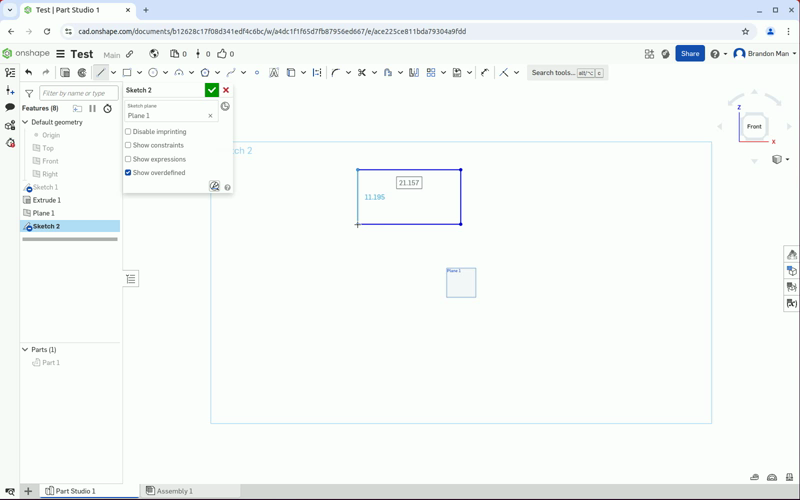
click(357, 224)
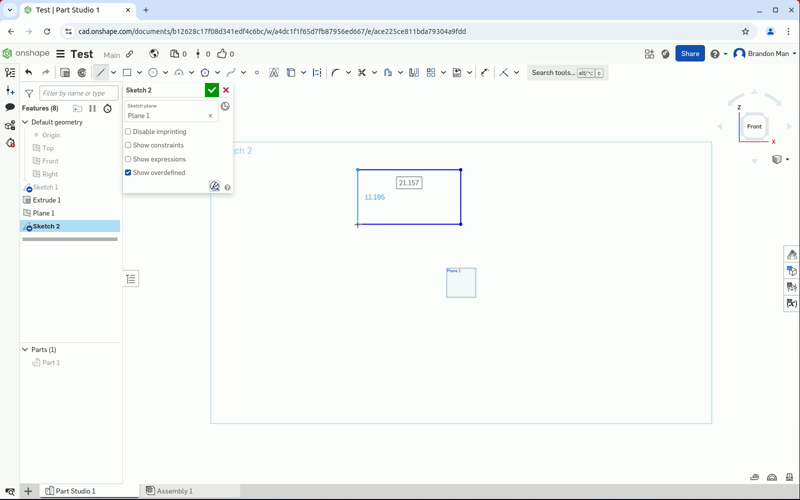
key(esc)
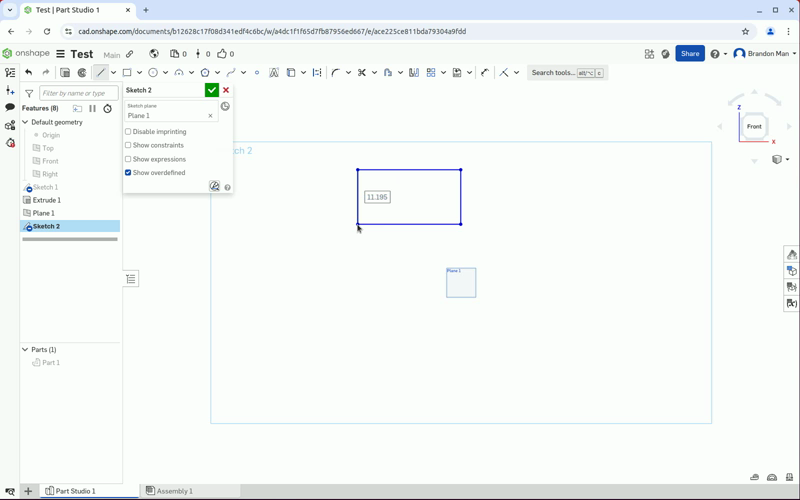
mouse_move(371, 186)
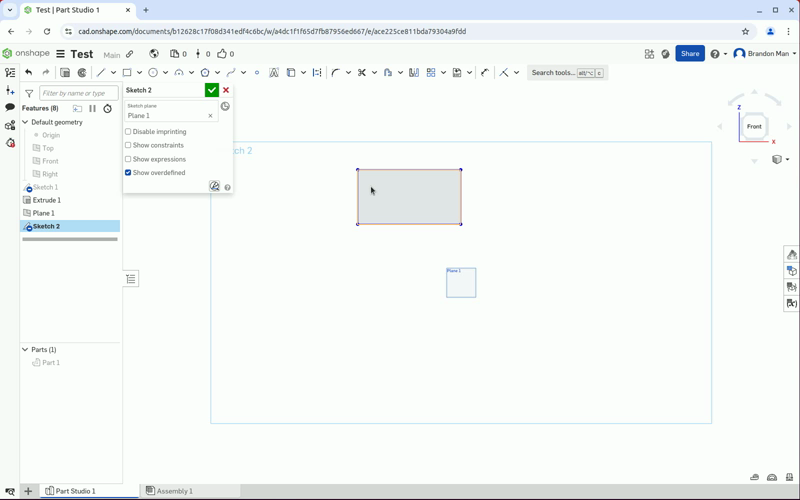
click(371, 186)
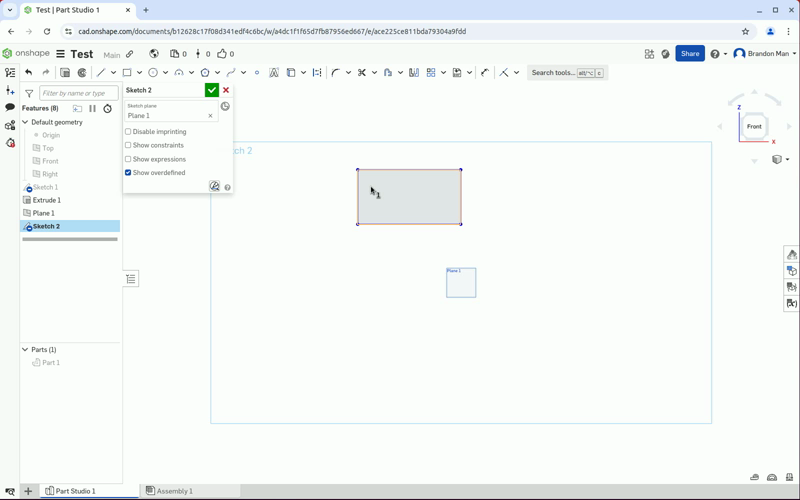
mouse_move(73, 352)
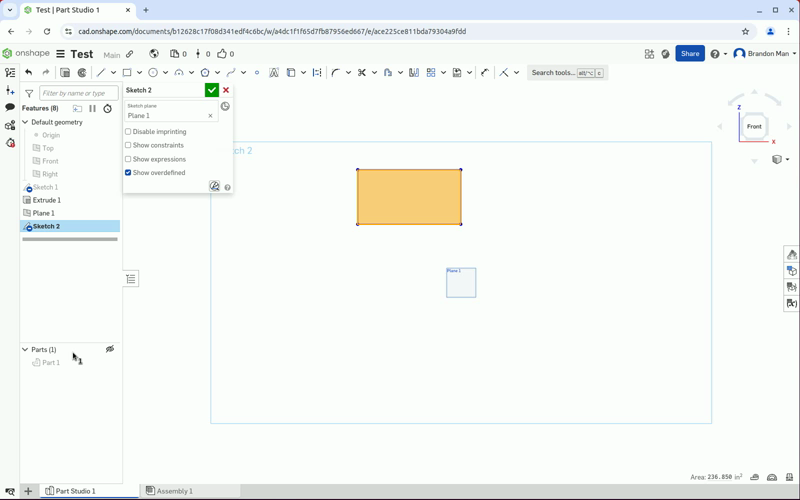
key(shift+y)
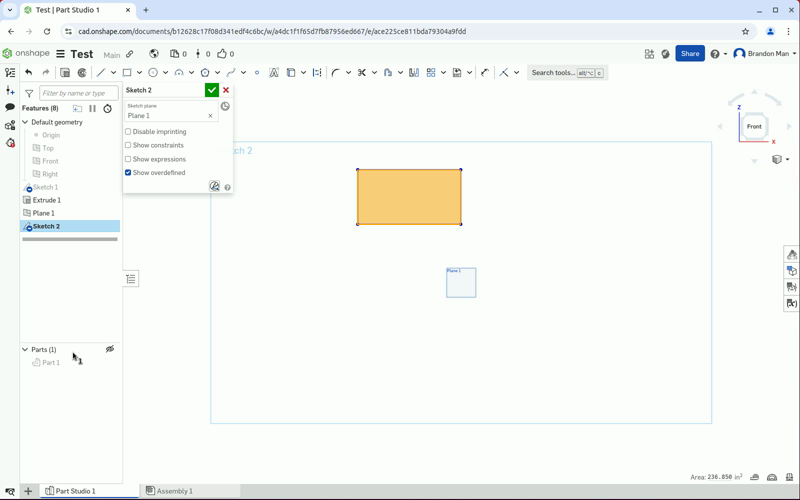
key(shift+e)
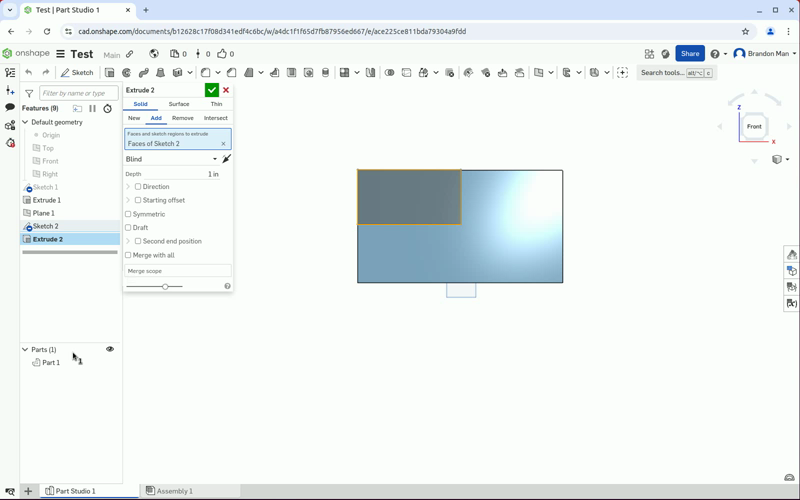
mouse_move(143, 106)
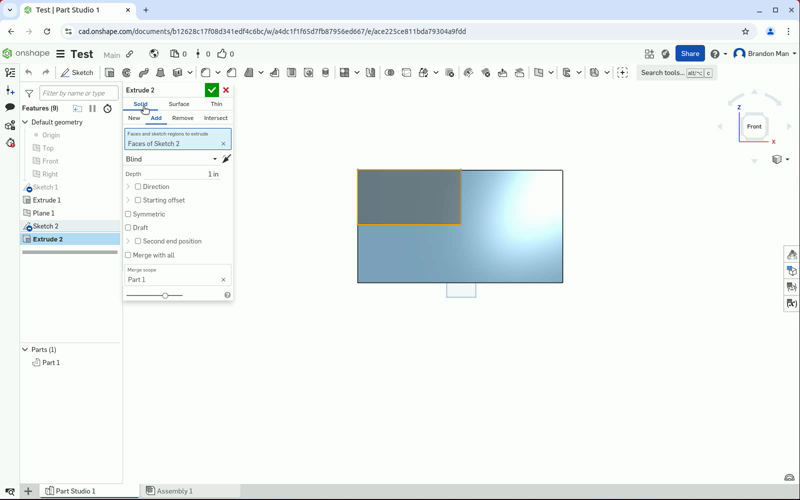
click(143, 106)
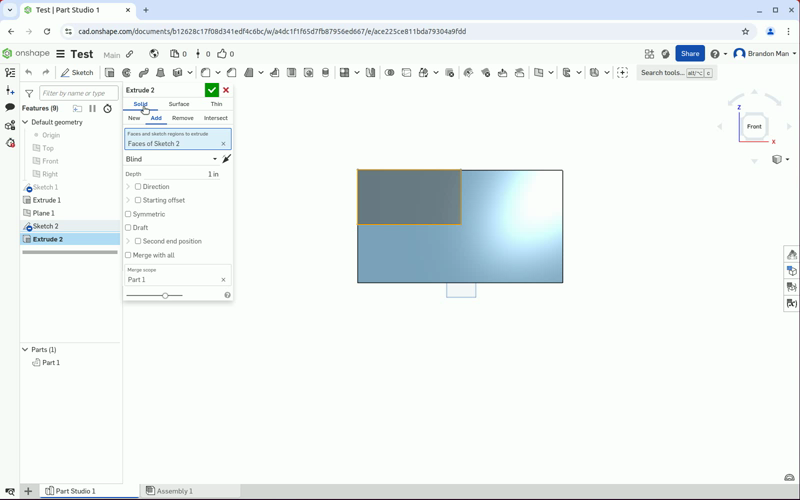
mouse_move(186, 120)
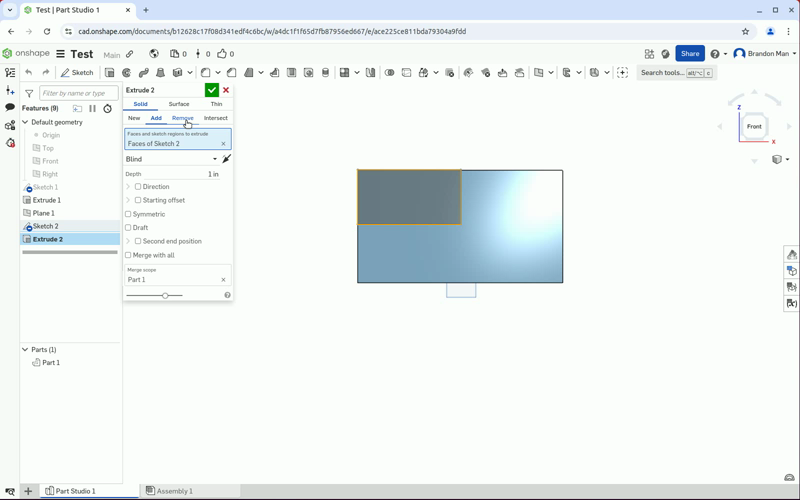
click(186, 120)
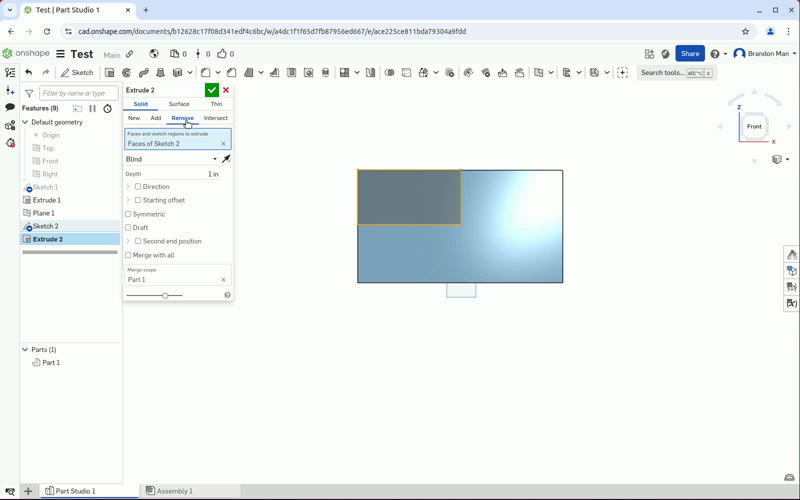
key(tab, 4)
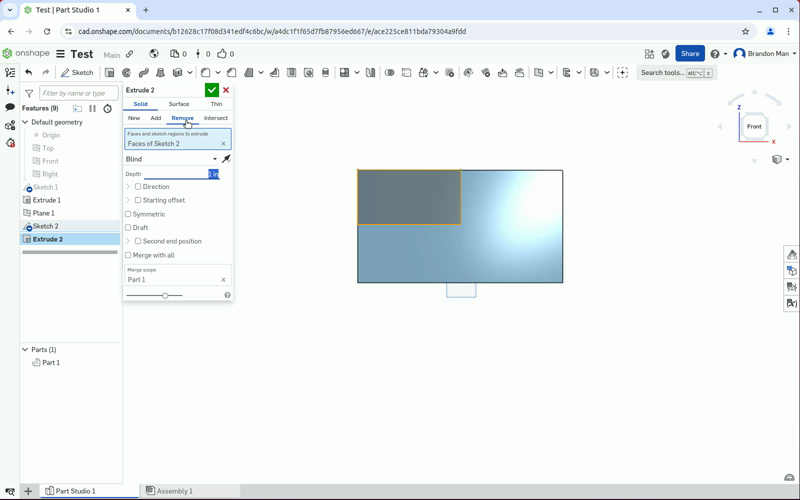
text(23.108)
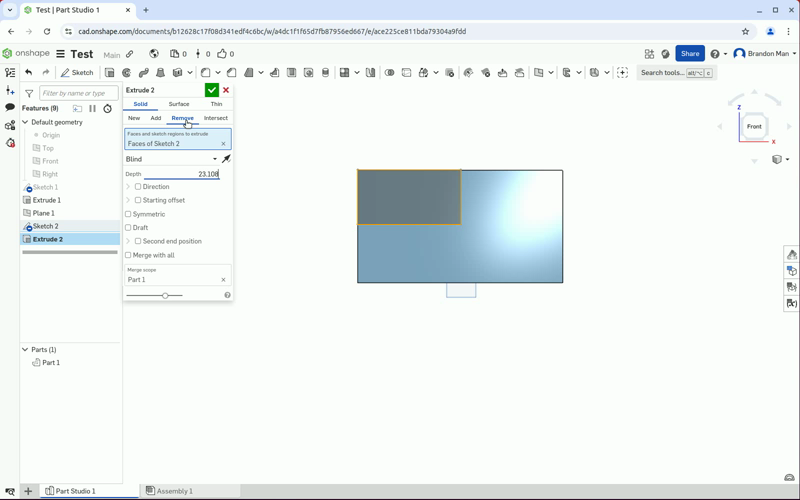
key(tab, 6)
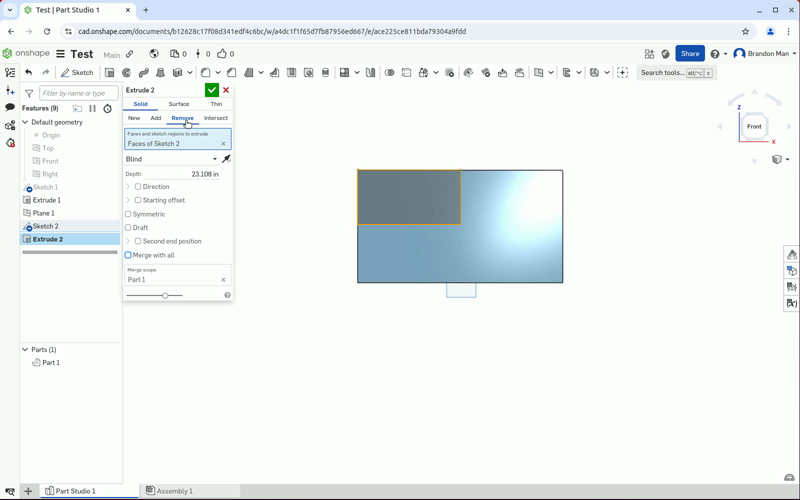
key(space)
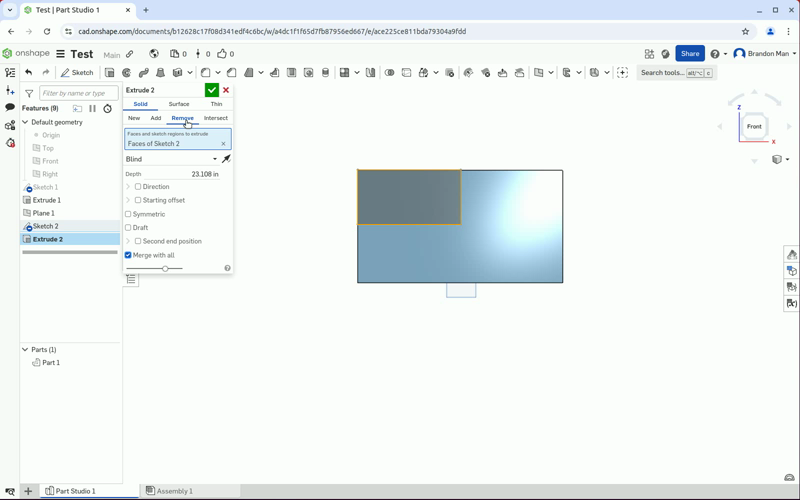
key(enter)
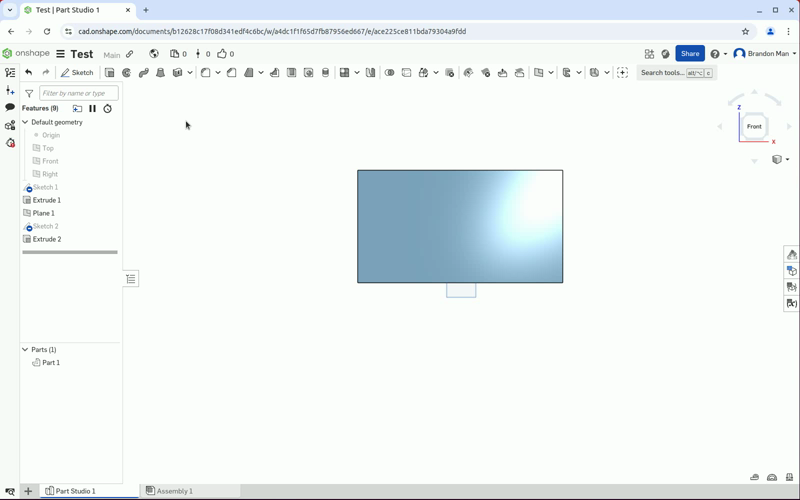
key(shift+h)
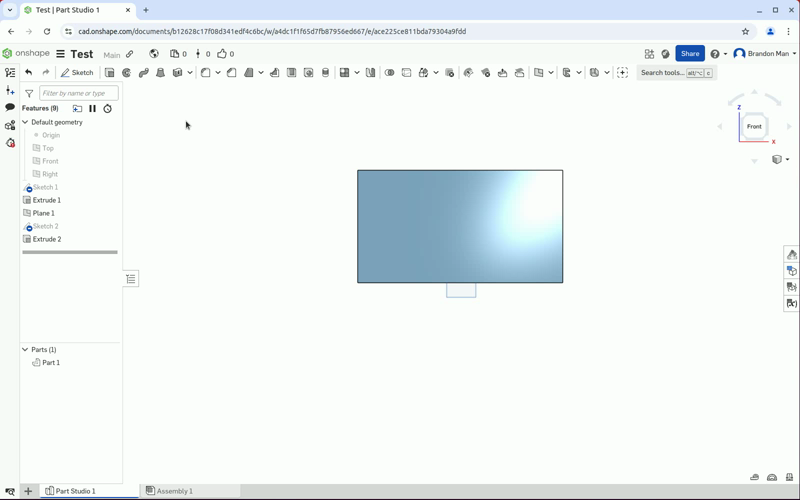
key(shift+h)
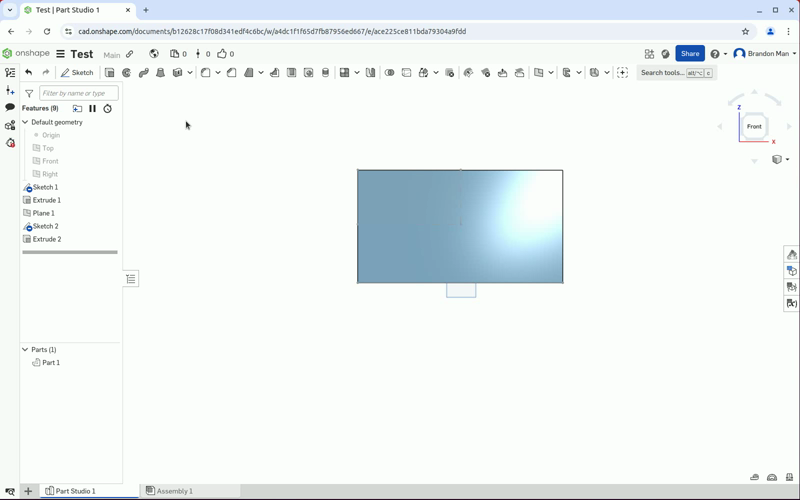
key(shift+7)
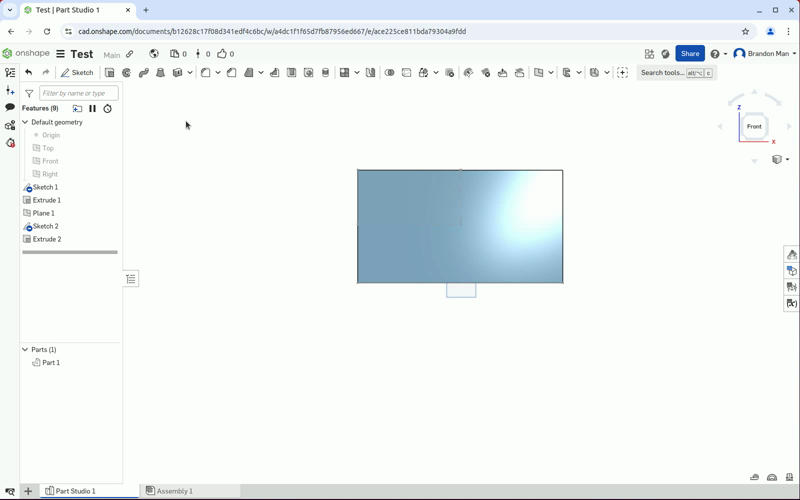
key(left, 2)
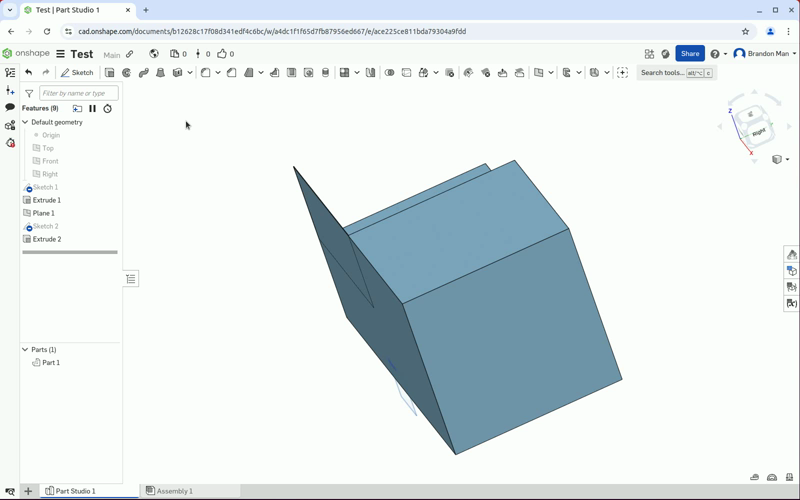
key(down, 2)
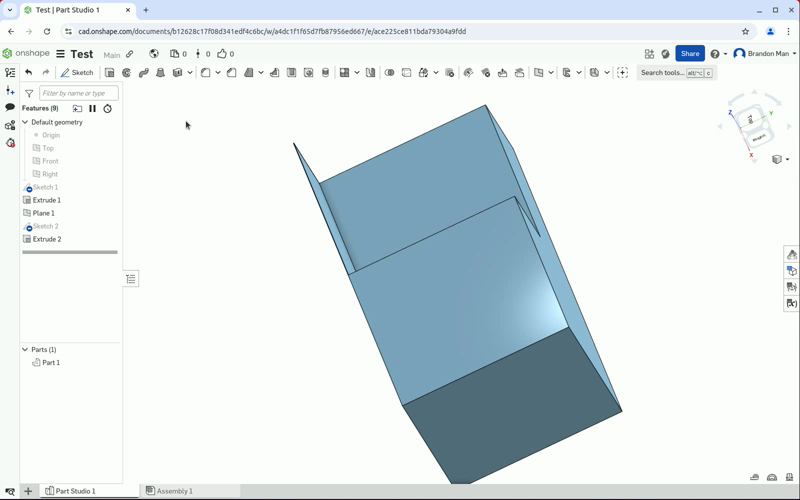
key(up, 2)
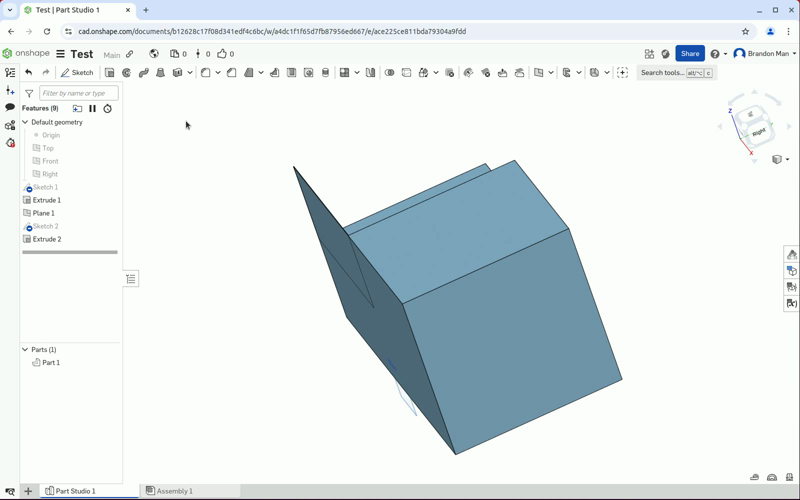
key(right, 2)
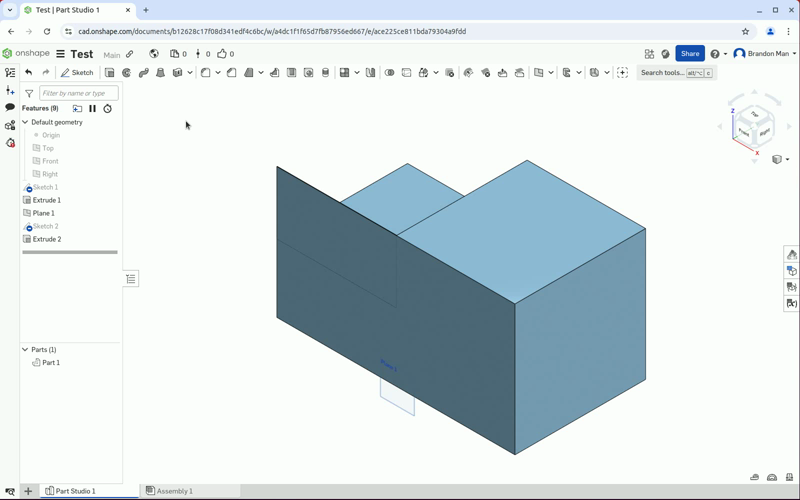
mouse_move(73, 189)
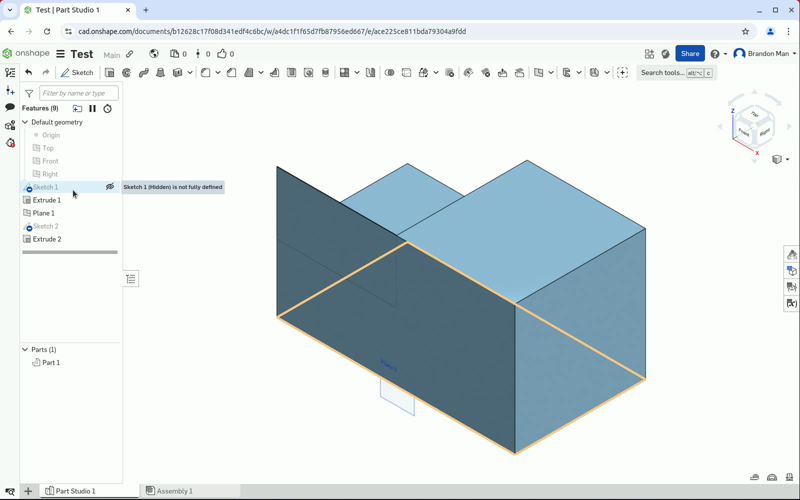
click(73, 189)